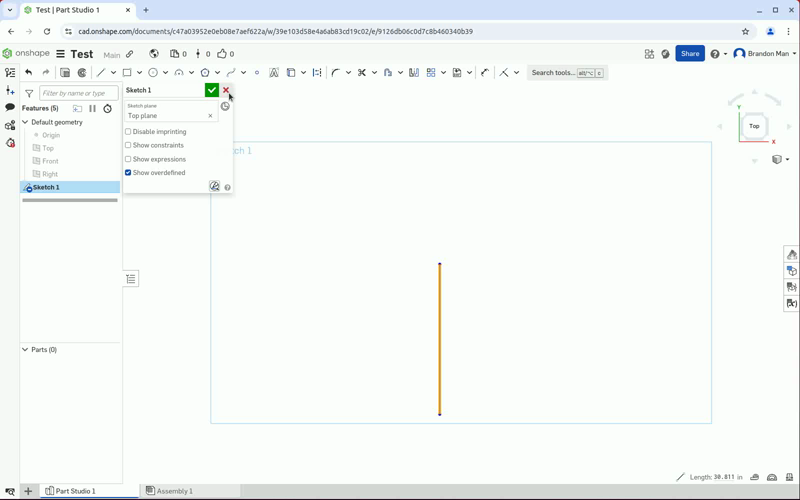
key(shift+h)
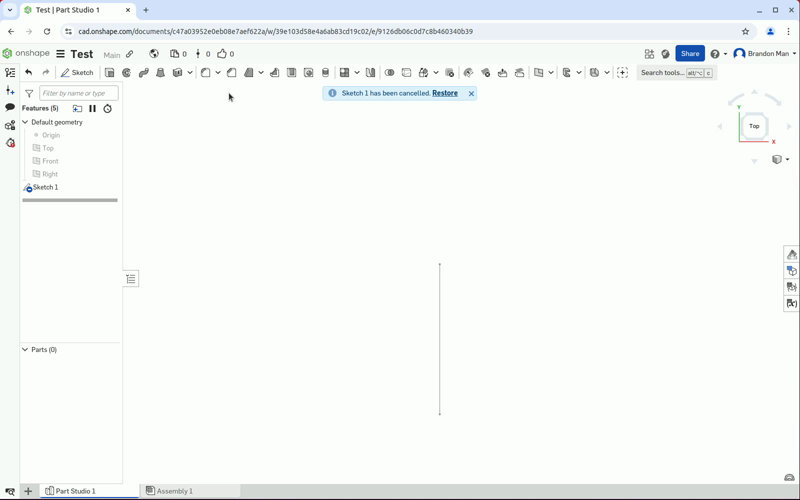
mouse_move(73, 352)
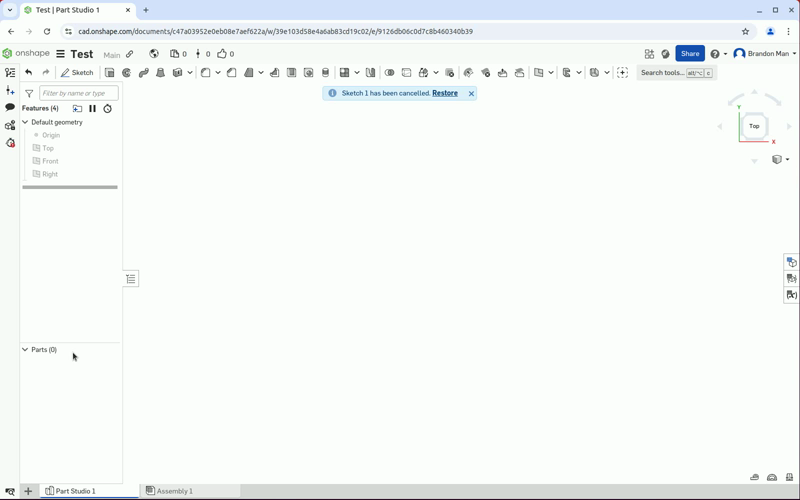
key(y)
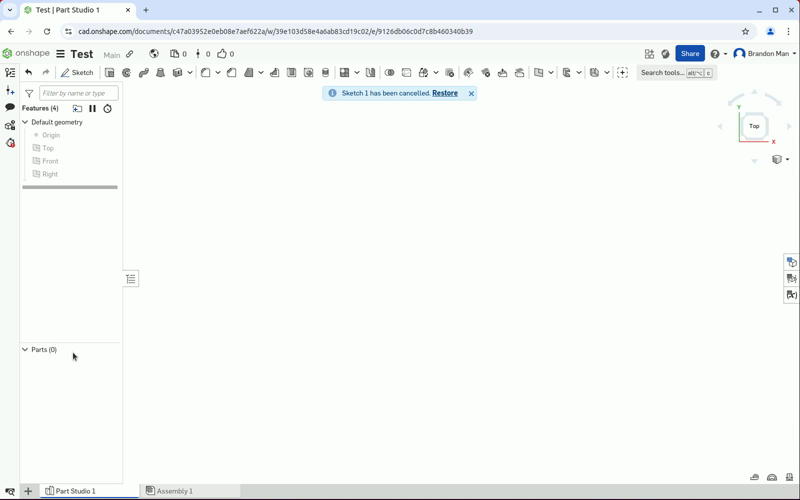
key(shift+p)
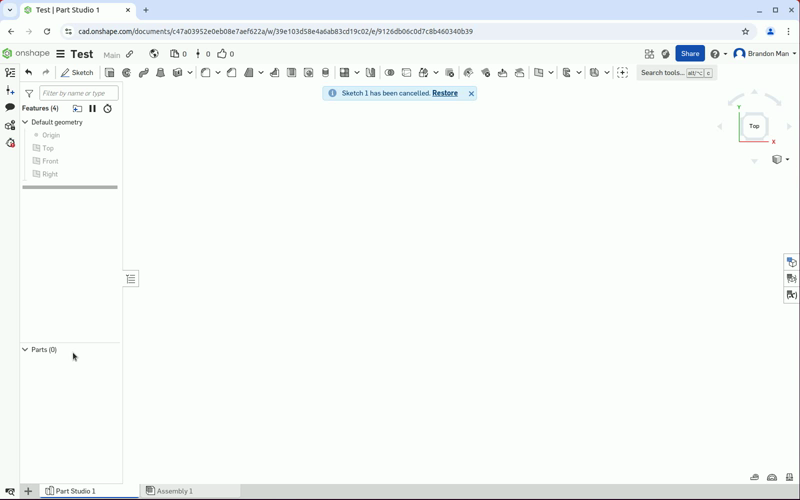
key(space)
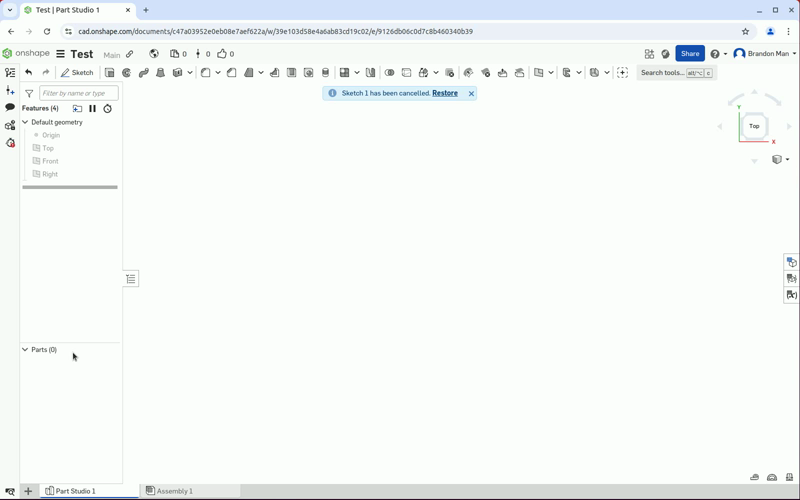
key_down(shift)
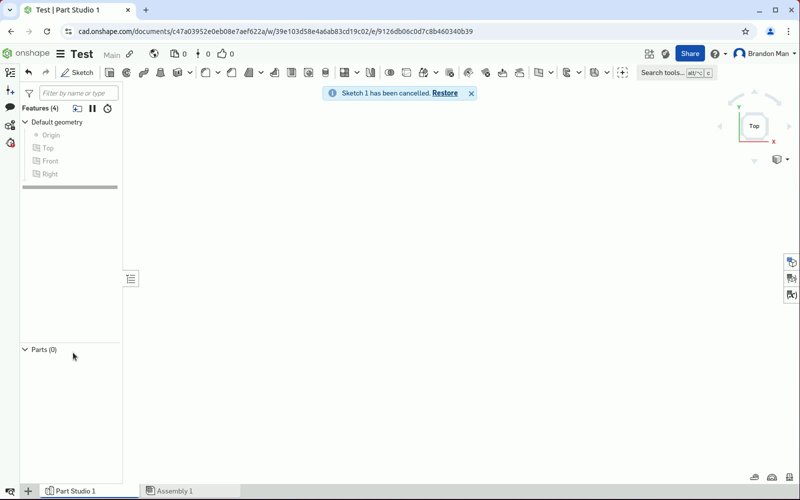
key(up)
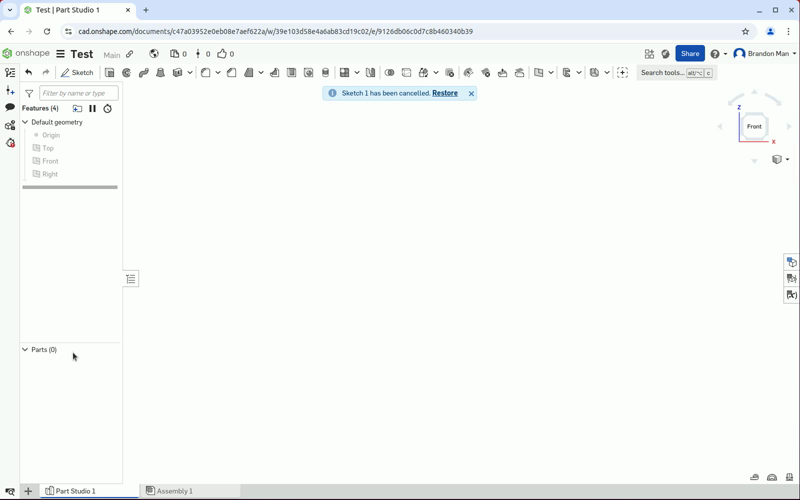
key_up(shift)
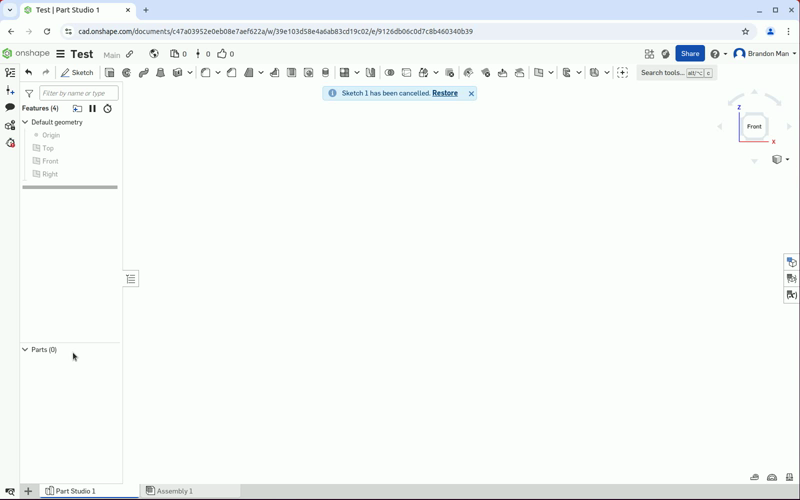
key(space)
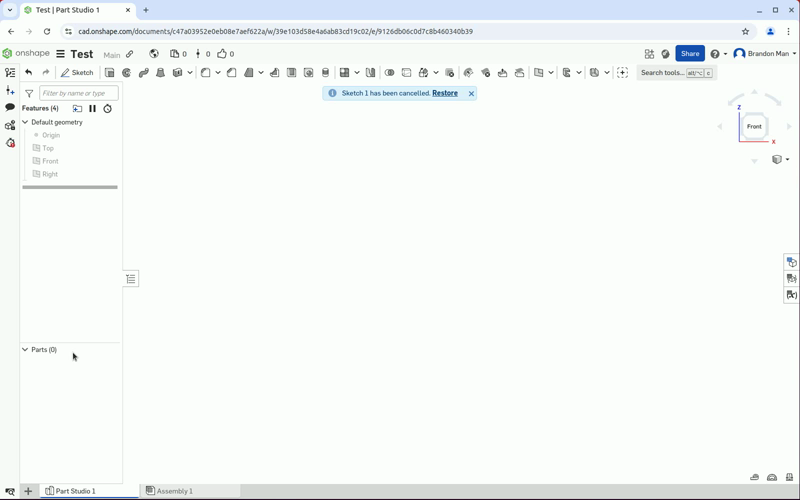
key_down(shift)
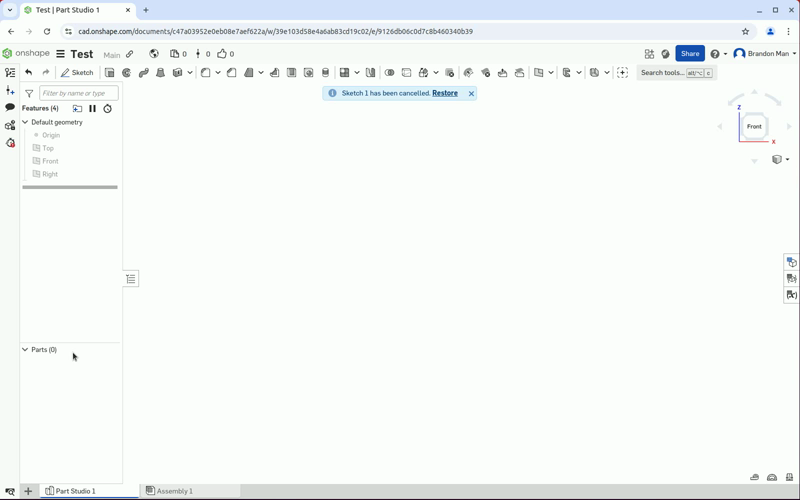
key(left)
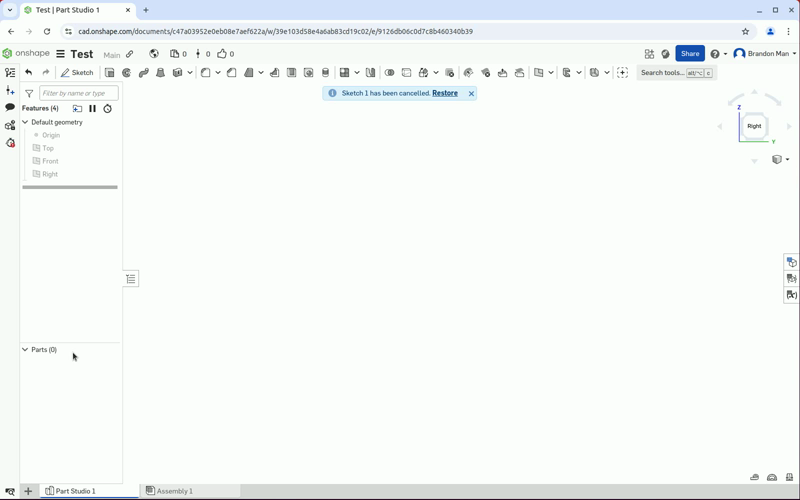
key_up(shift)
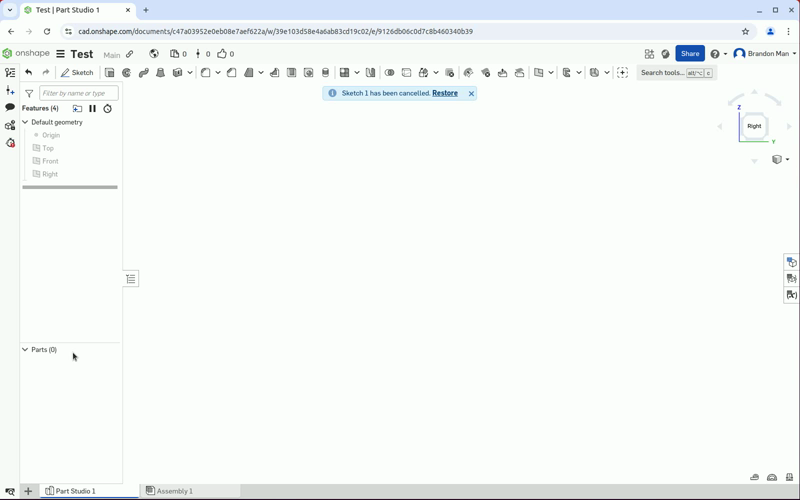
mouse_move(73, 352)
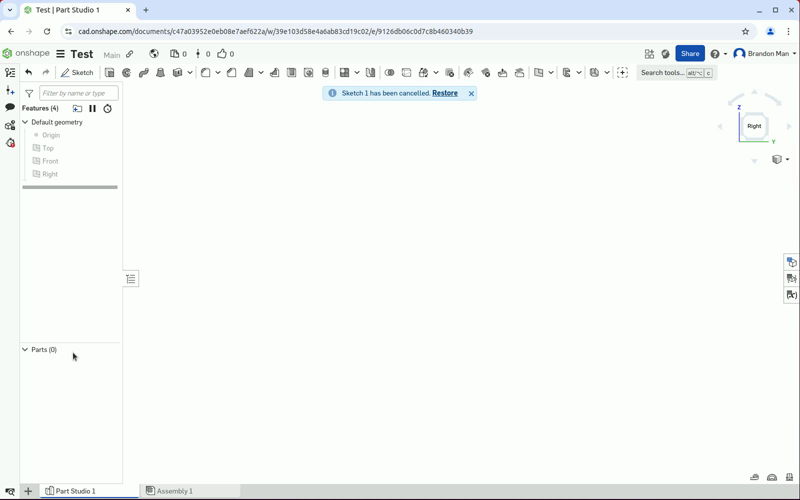
key(shift+y)
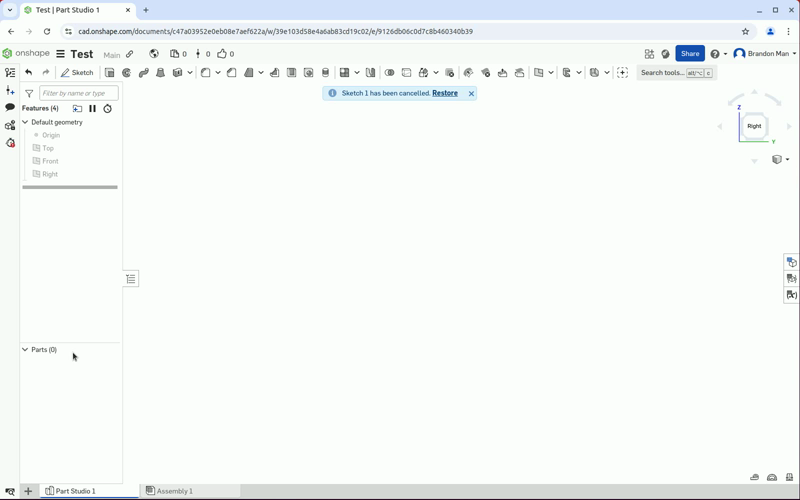
key(shift+s)
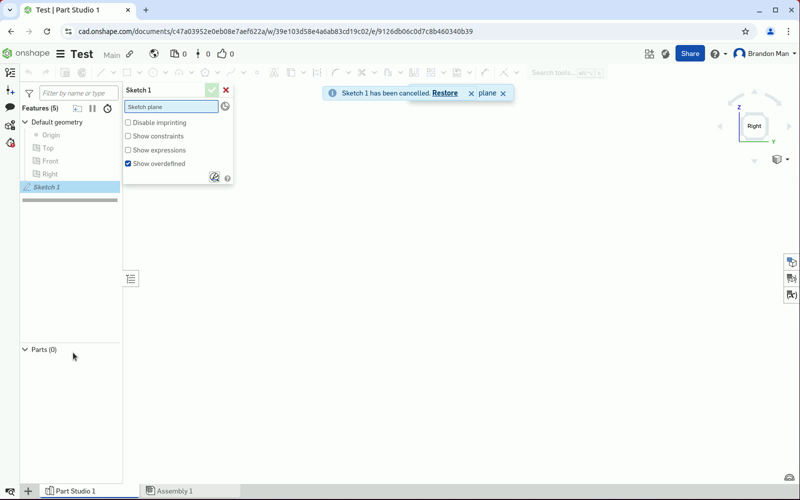
mouse_move(73, 176)
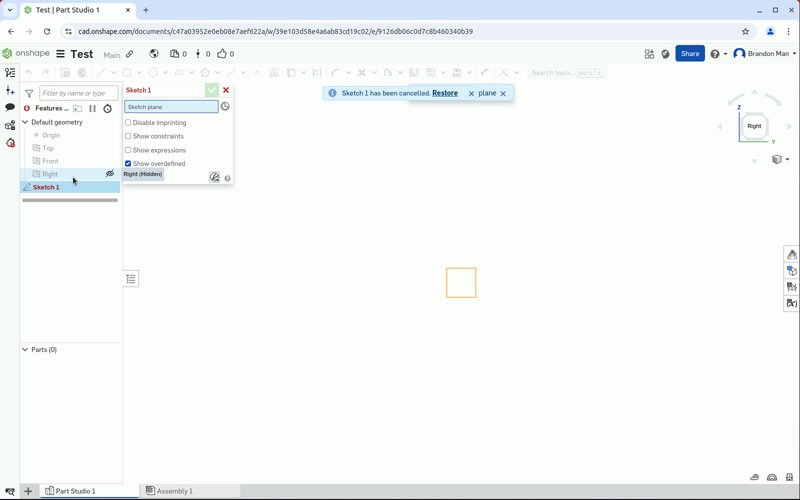
click(73, 176)
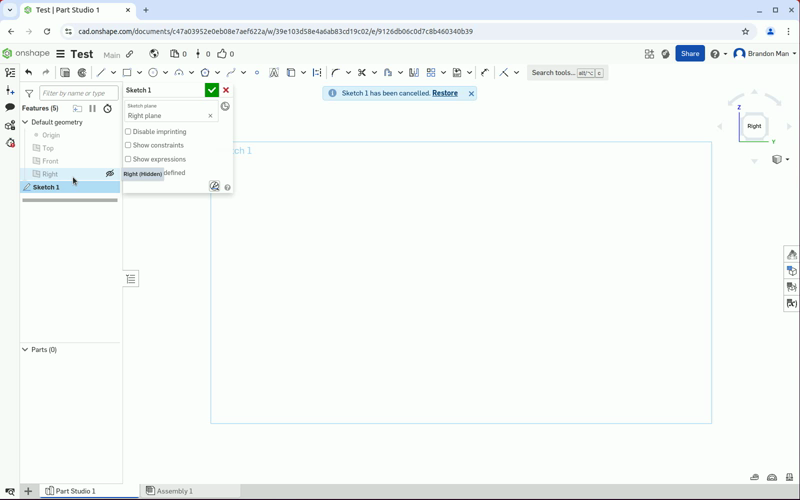
mouse_move(73, 352)
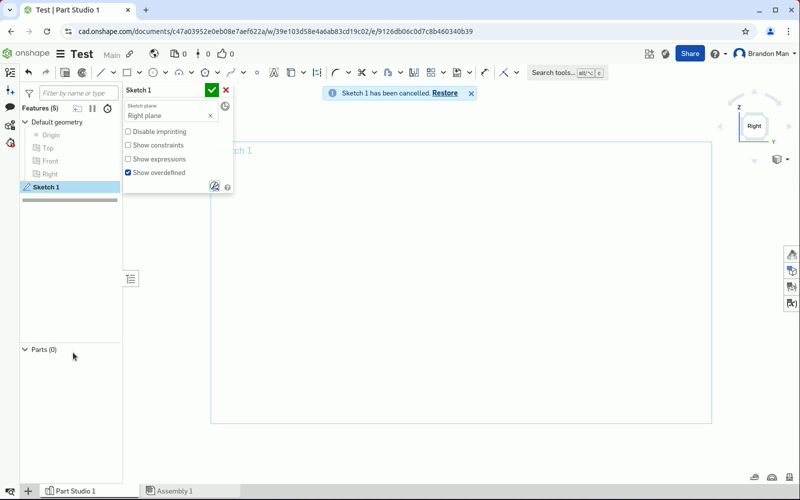
key(y)
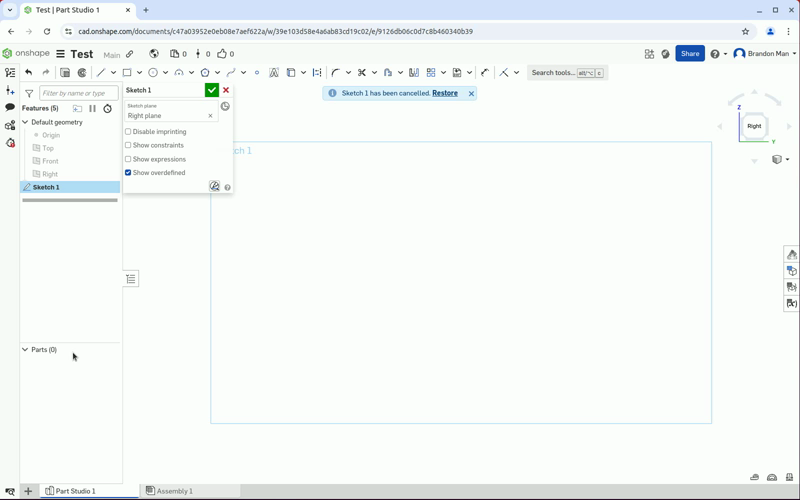
key(c)
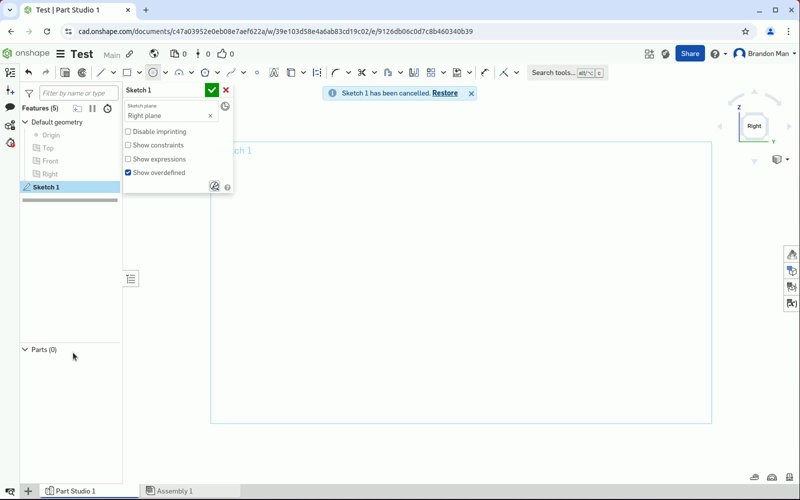
key_down(shift)
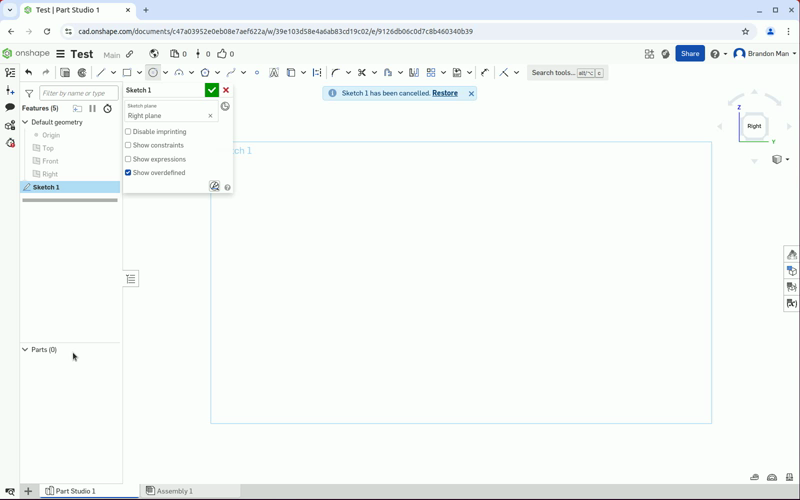
mouse_move(460, 282)
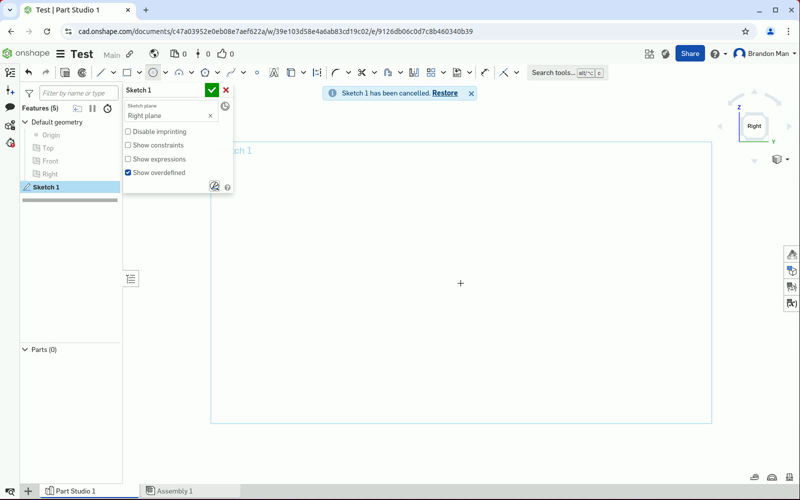
click(460, 282)
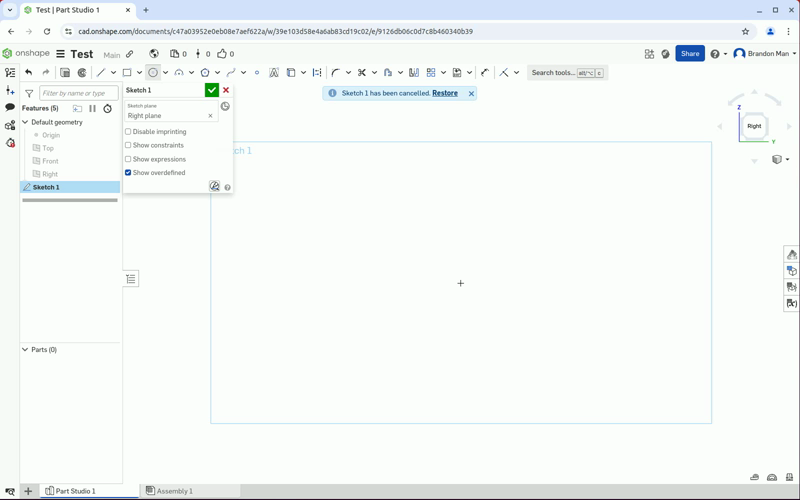
key_up(shift)
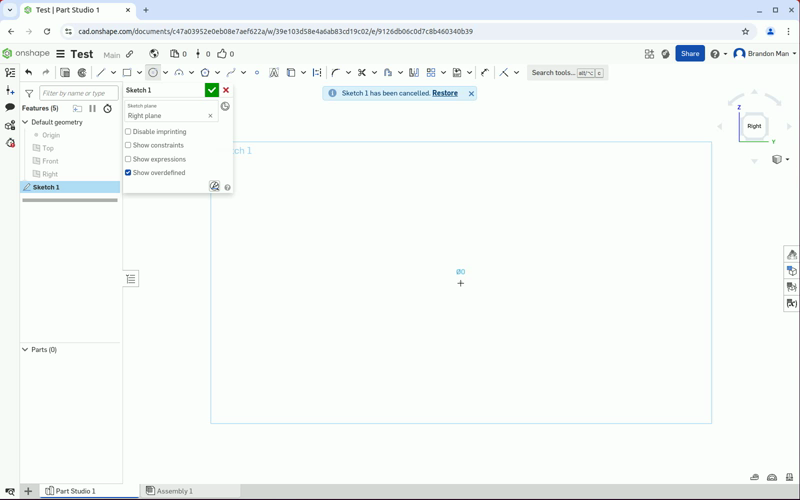
mouse_move(491, 282)
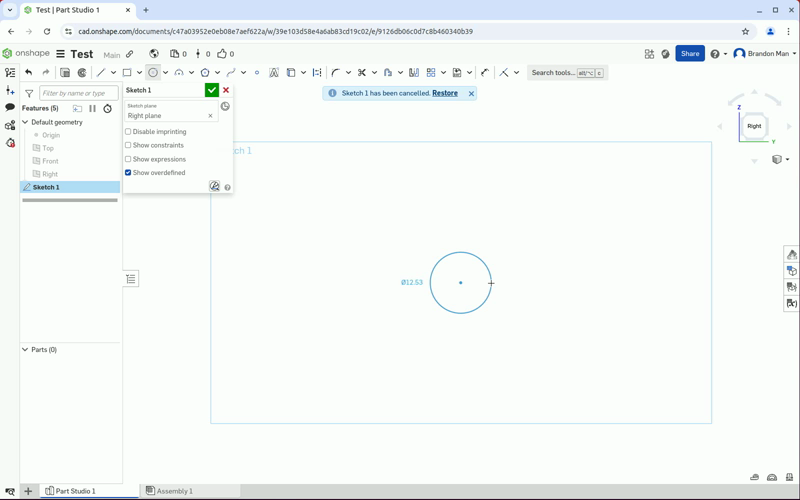
click(491, 282)
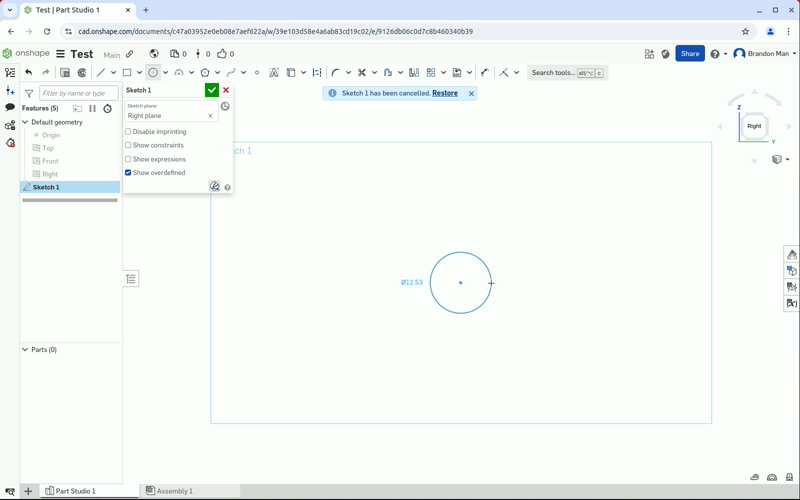
key(esc)
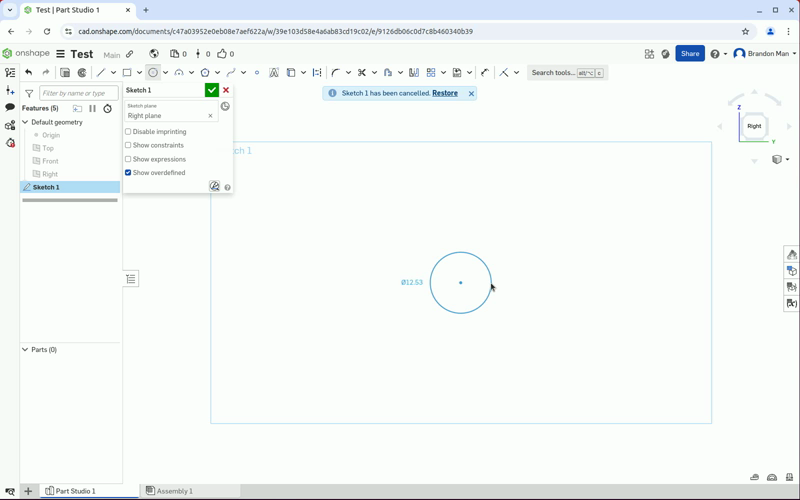
mouse_move(475, 295)
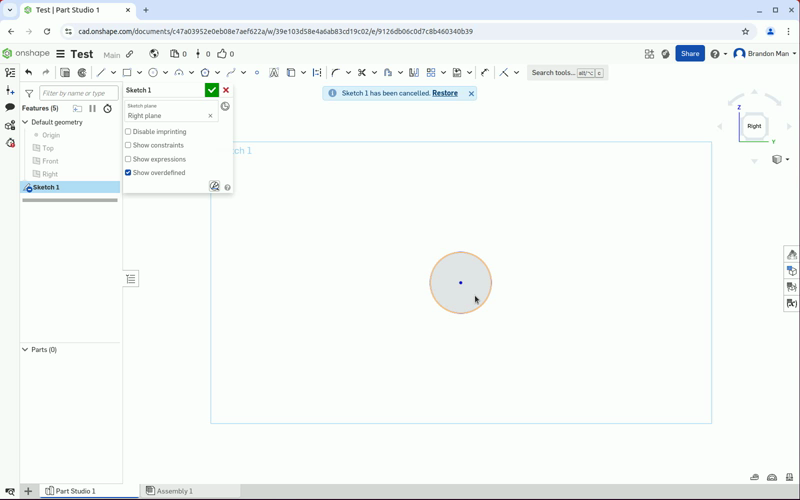
click(475, 295)
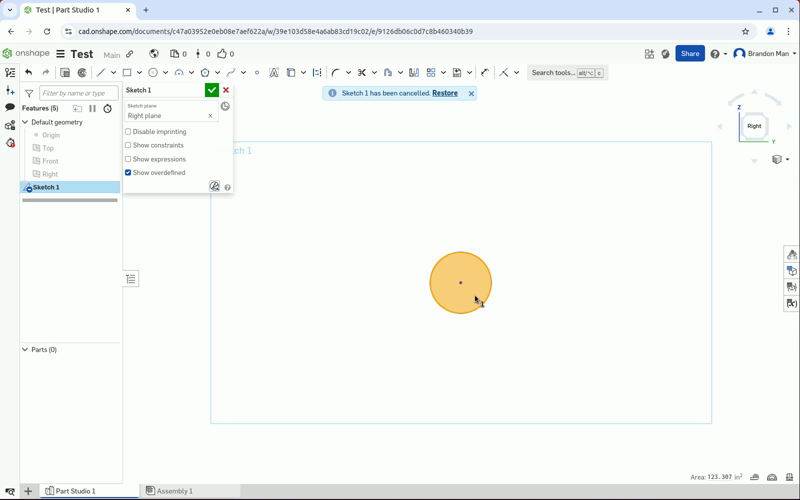
mouse_move(73, 352)
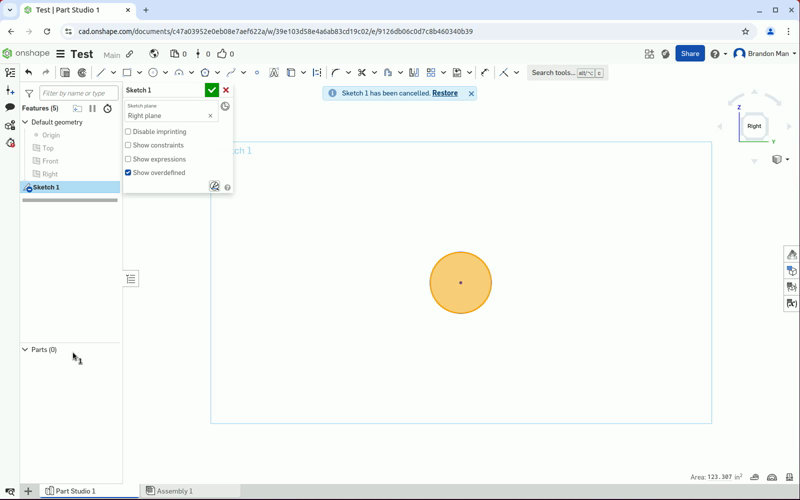
key(shift+y)
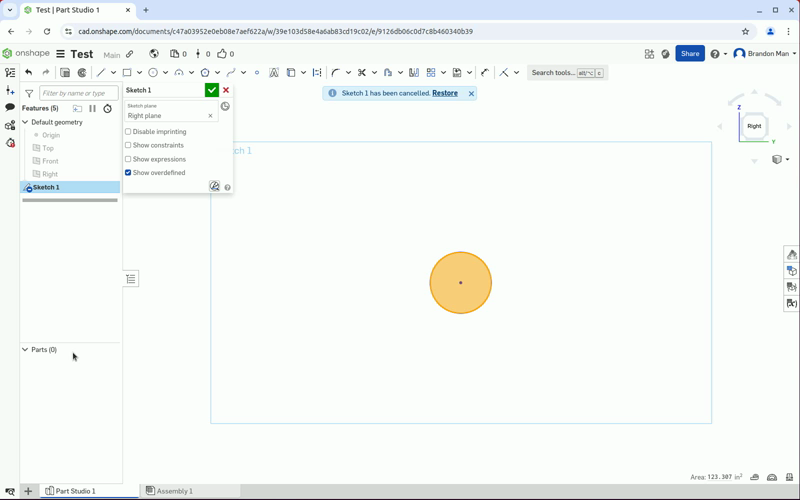
key(shift+e)
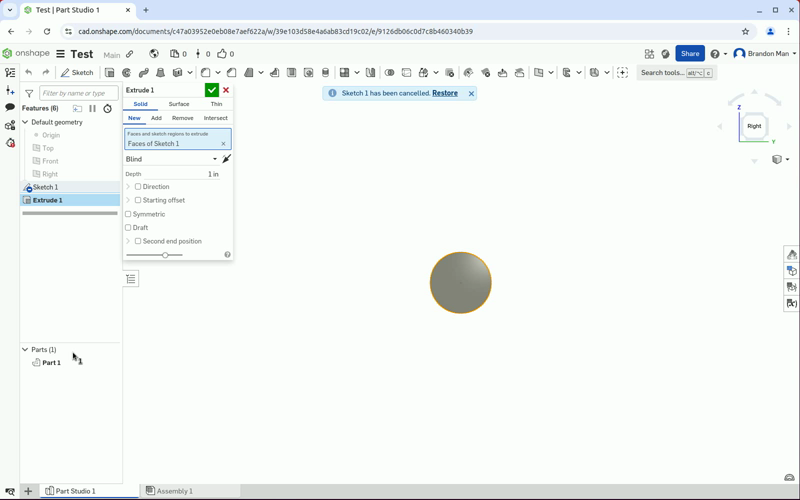
mouse_move(143, 106)
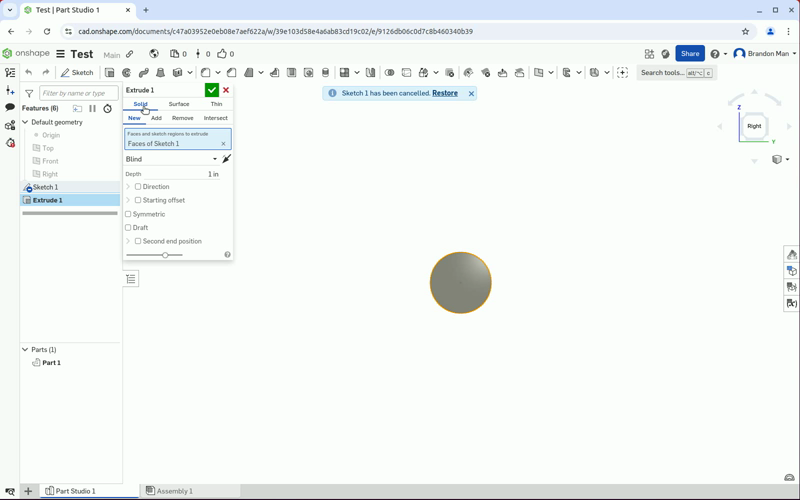
click(143, 106)
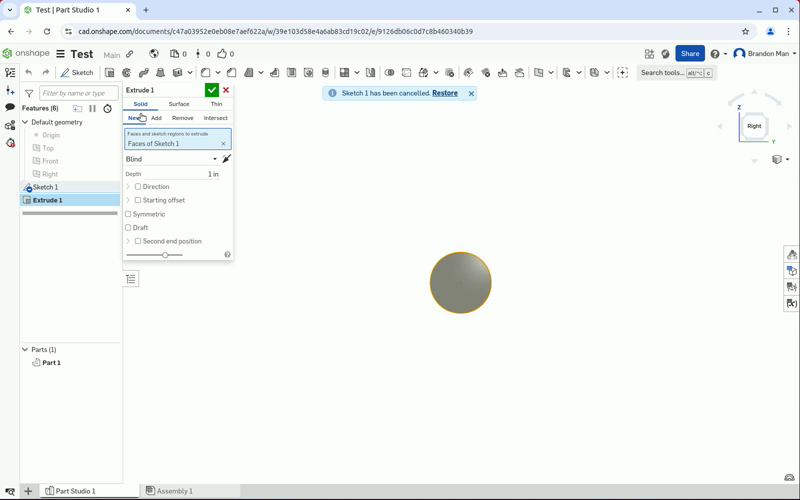
mouse_move(137, 120)
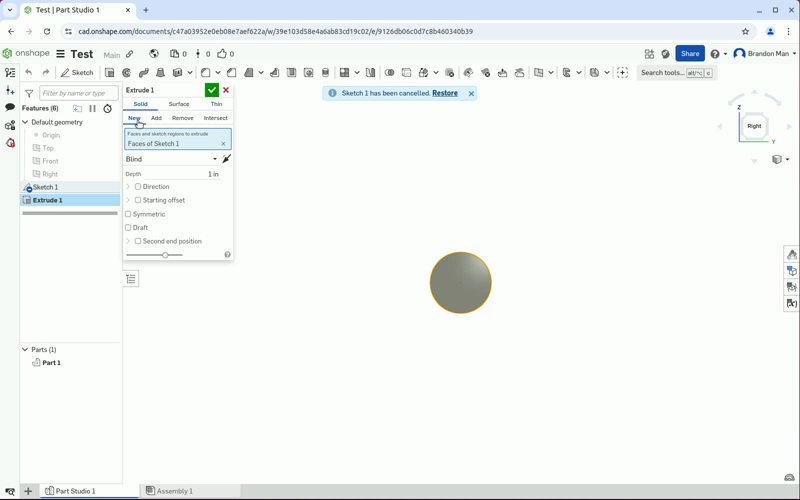
click(137, 120)
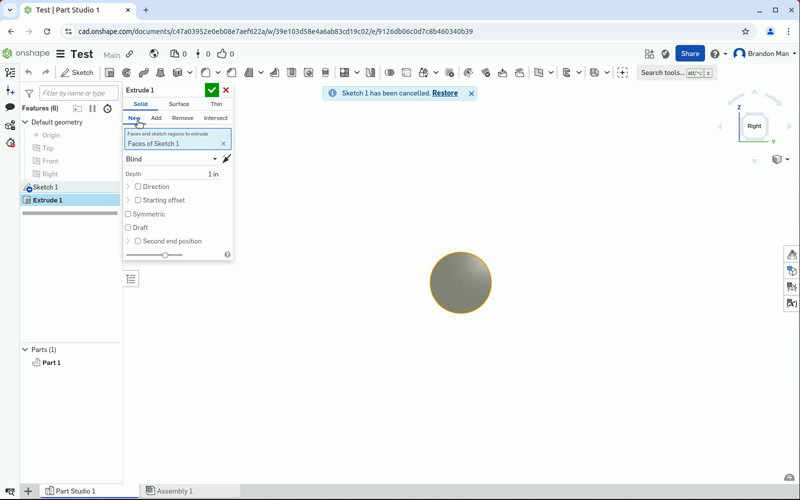
key(tab, 4)
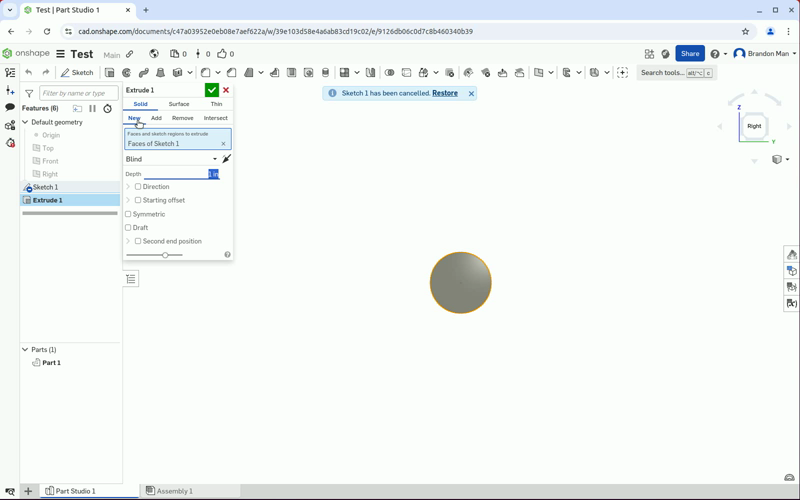
text(15.405)
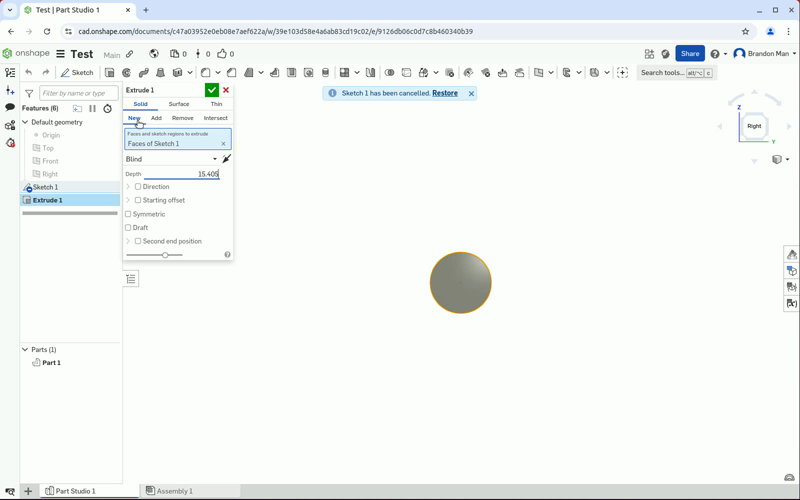
key(enter)
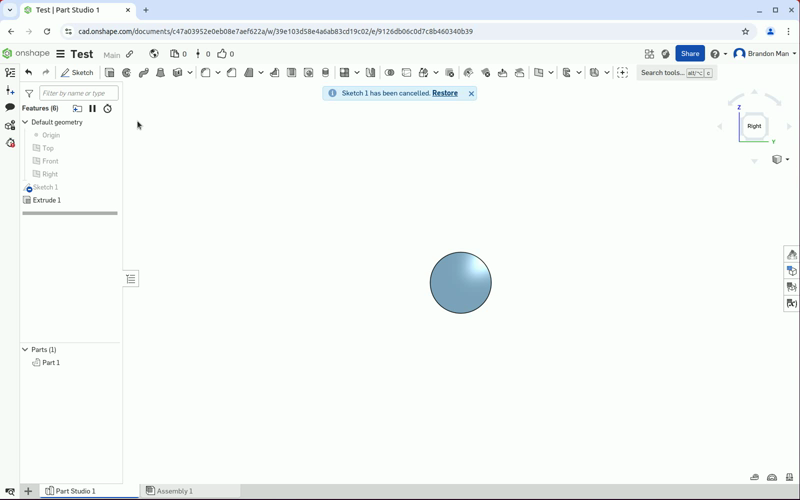
key(shift+h)
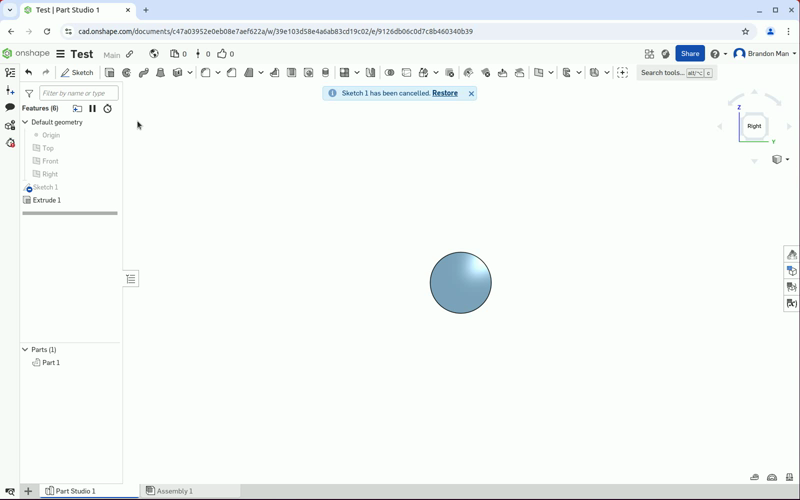
key(shift+h)
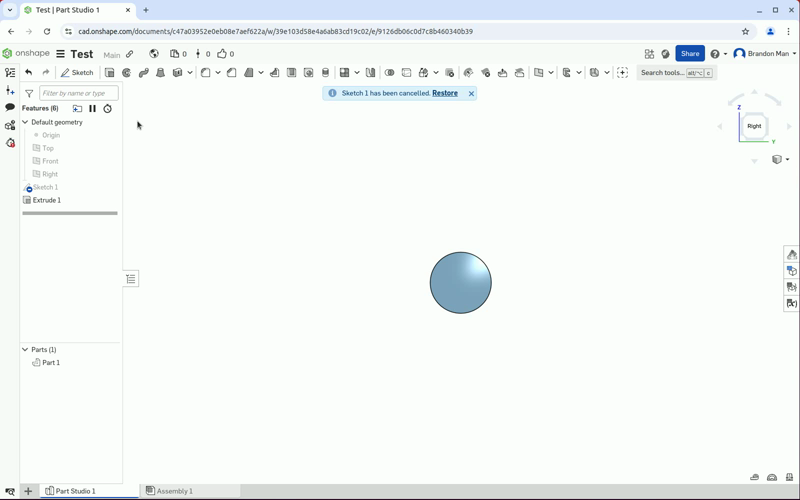
mouse_move(73, 189)
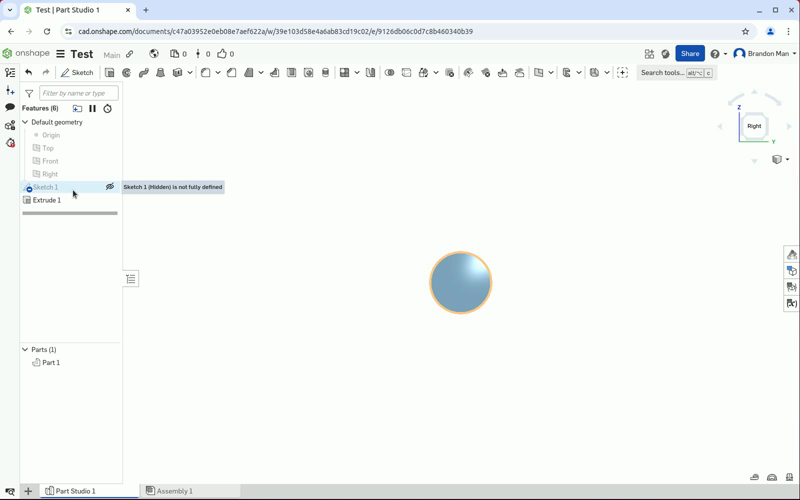
click(73, 189)
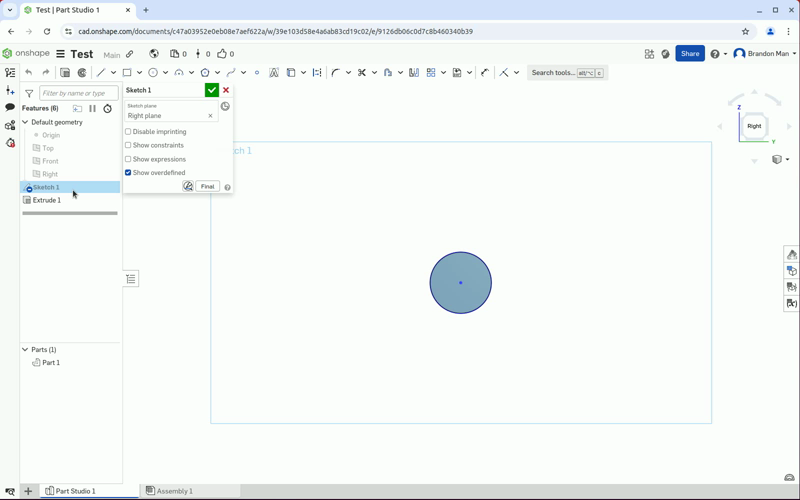
mouse_move(229, 92)
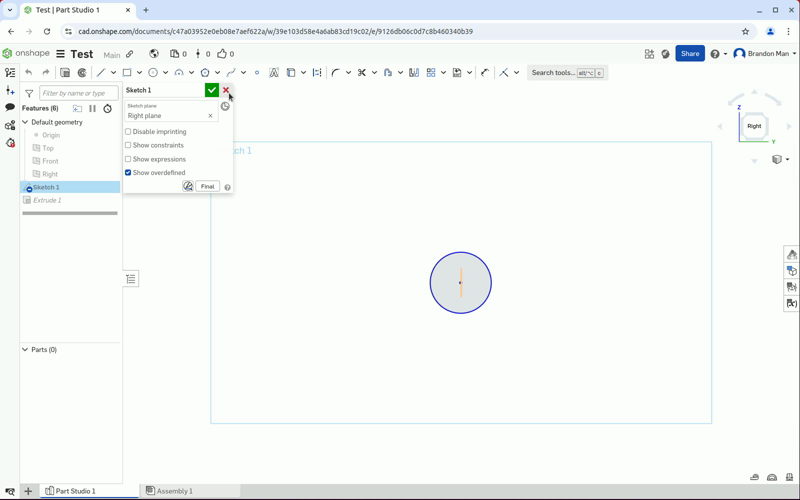
click(229, 92)
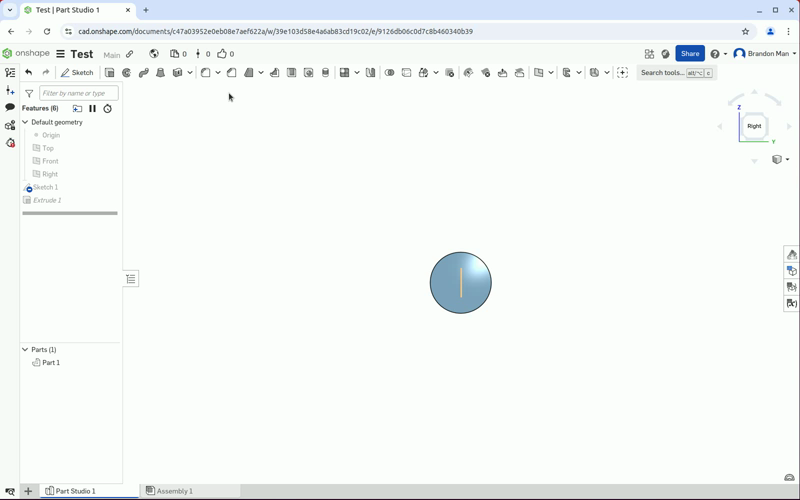
mouse_move(541, 75)
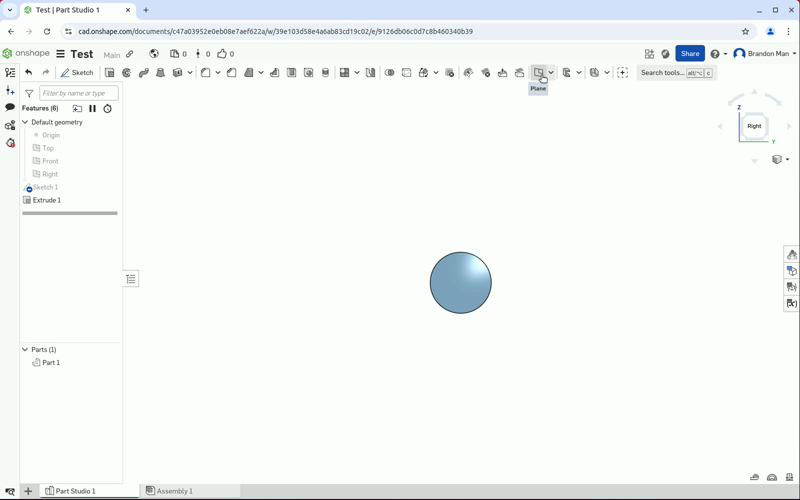
click(541, 75)
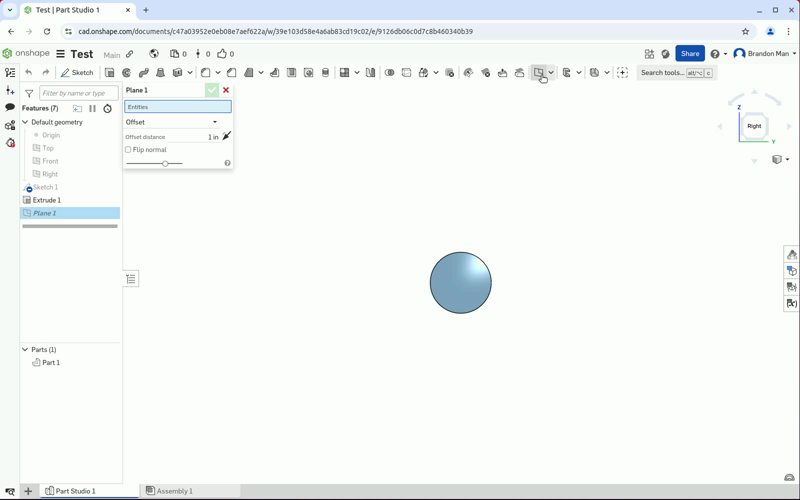
mouse_move(73, 176)
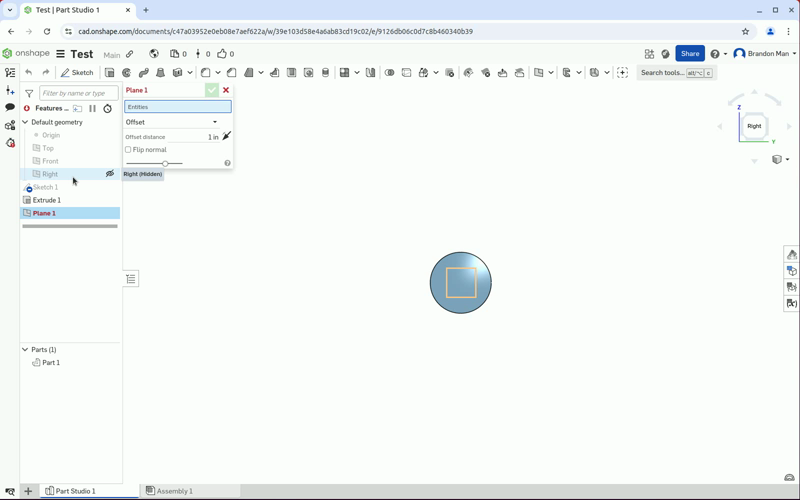
click(73, 176)
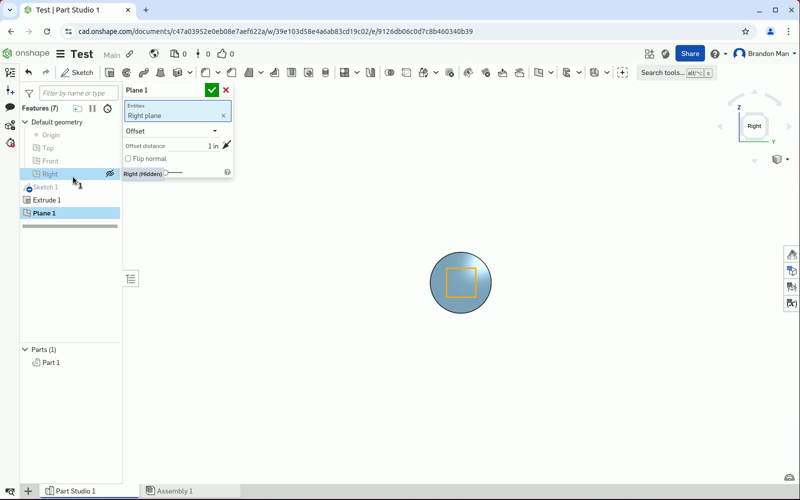
key(tab, 2)
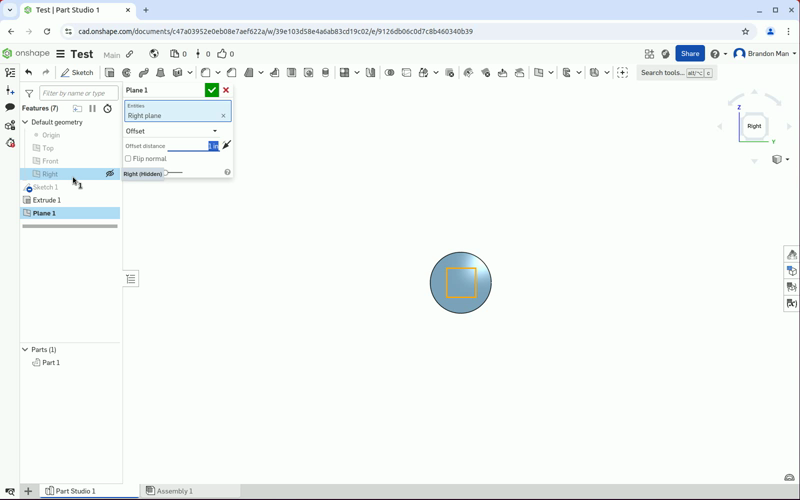
text(15.405)
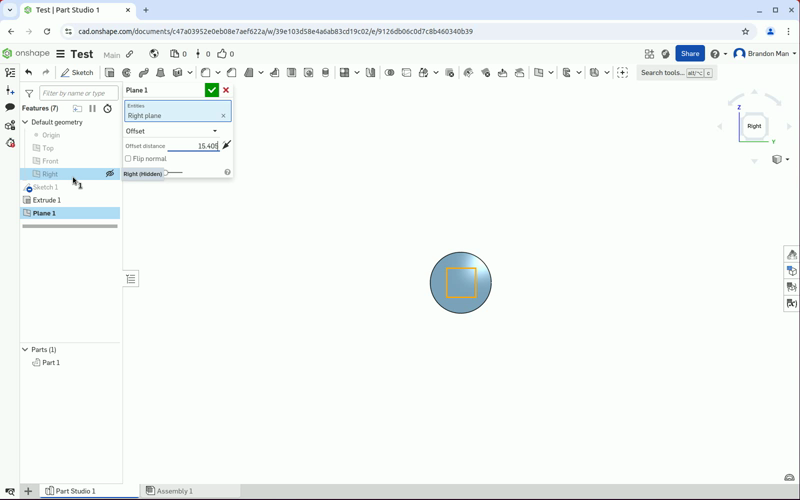
key(enter, 2)
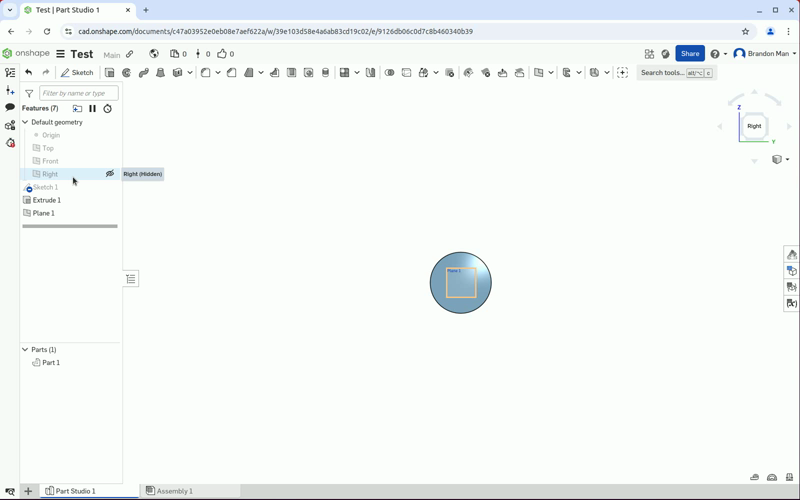
key(shift+s)
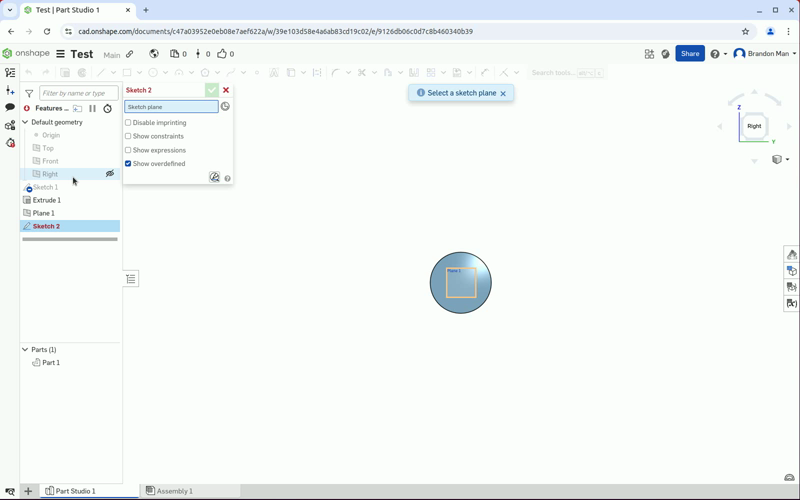
mouse_move(73, 215)
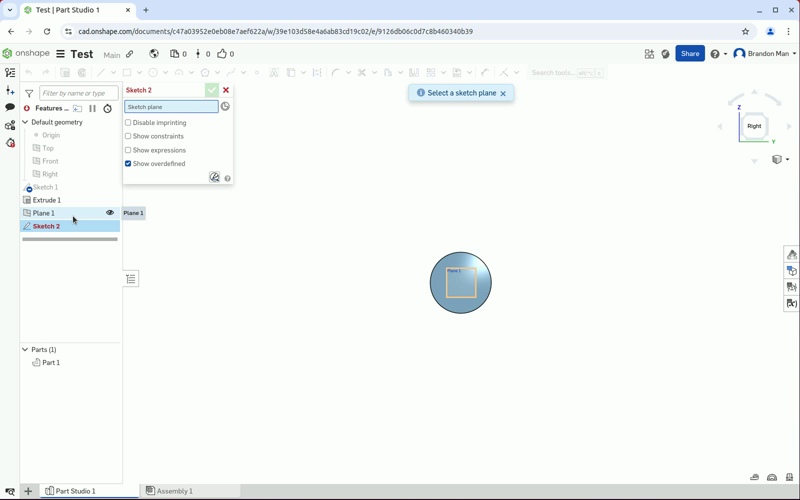
click(73, 215)
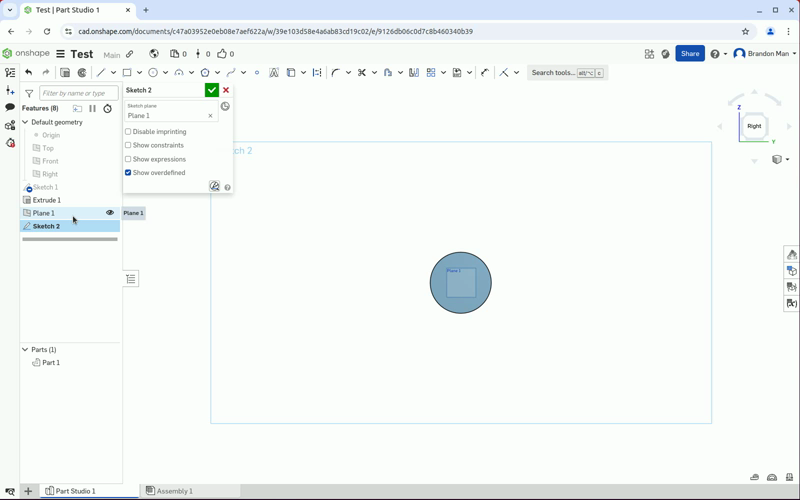
mouse_move(73, 352)
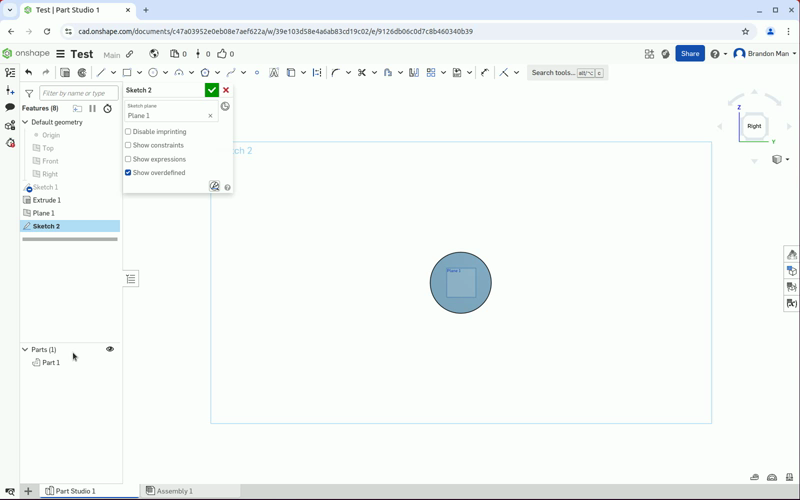
key(y)
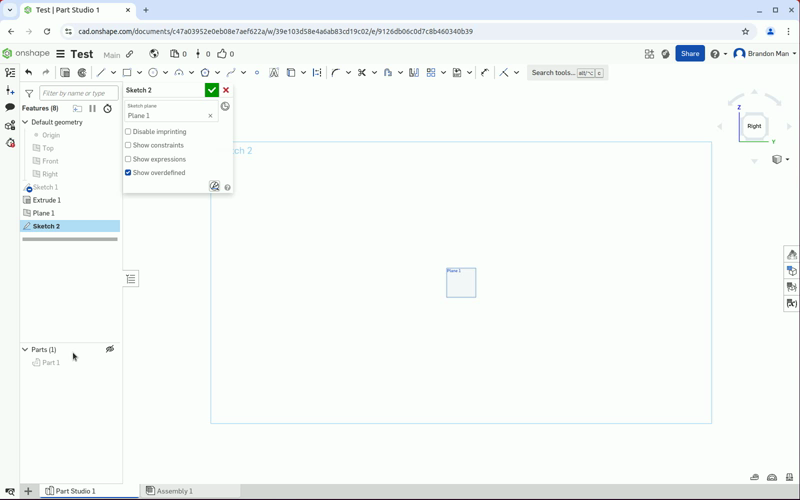
key(c)
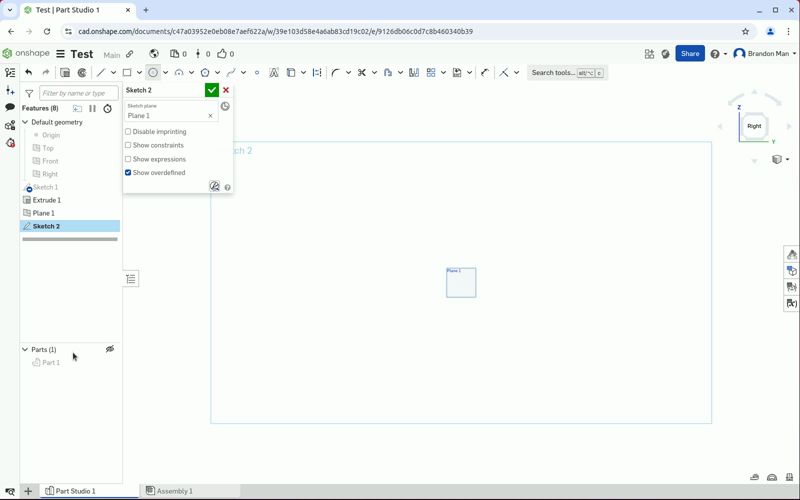
key_down(shift)
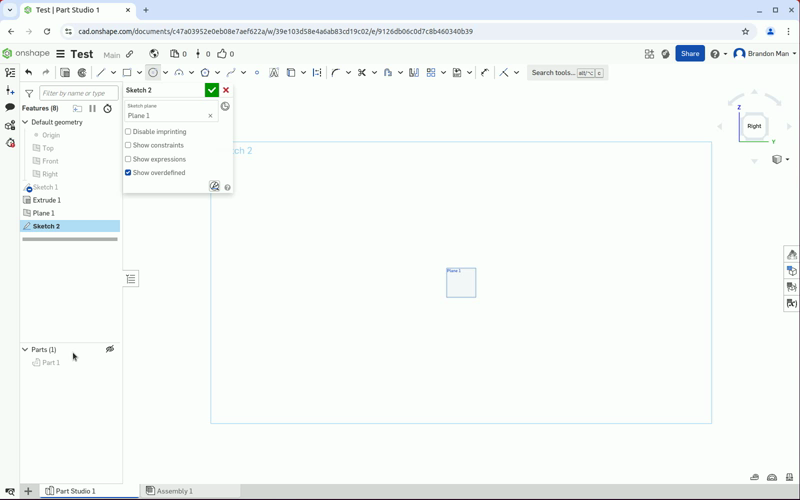
mouse_move(460, 282)
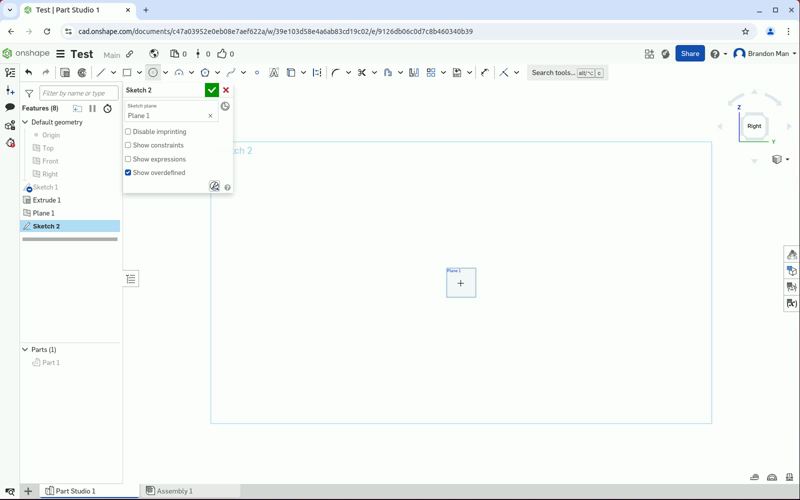
click(460, 282)
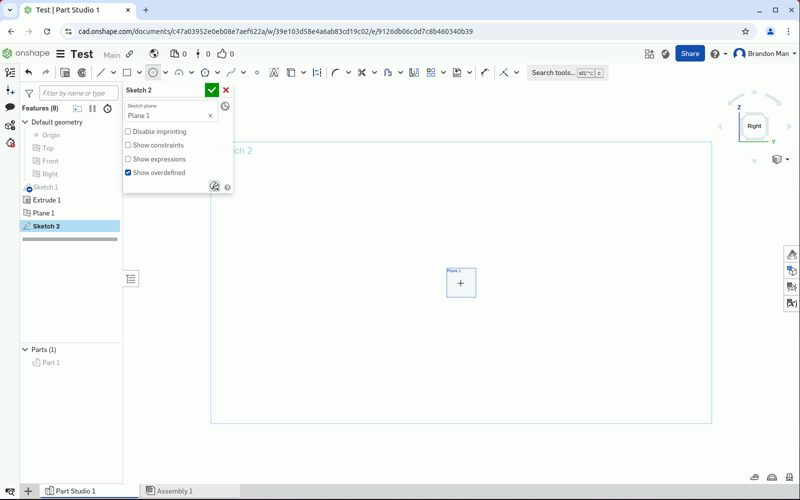
key_up(shift)
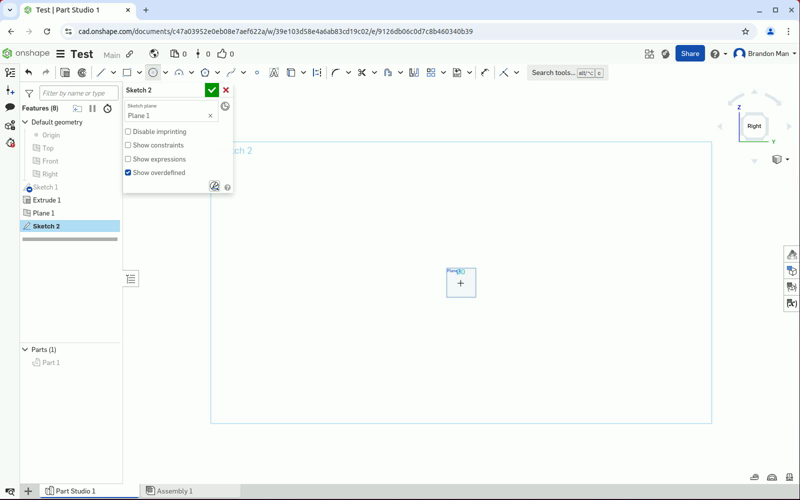
mouse_move(472, 282)
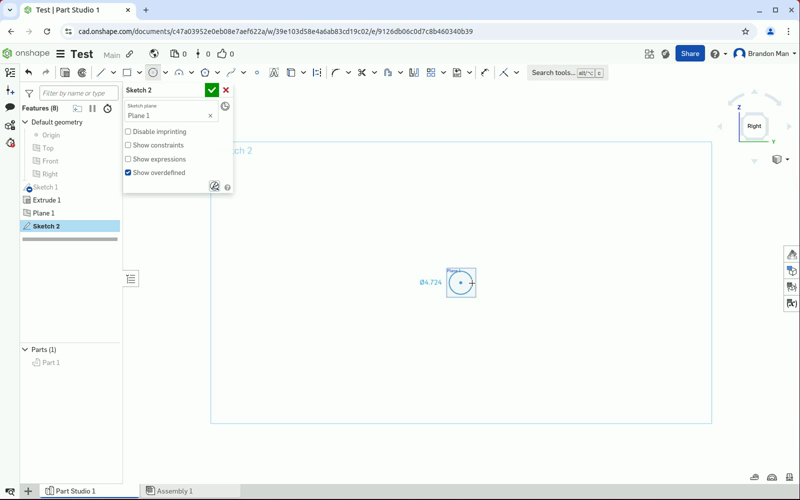
click(472, 282)
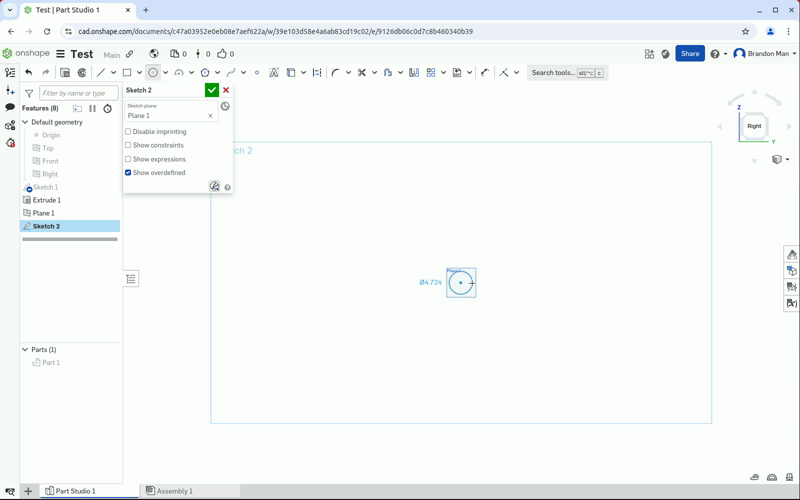
key(esc)
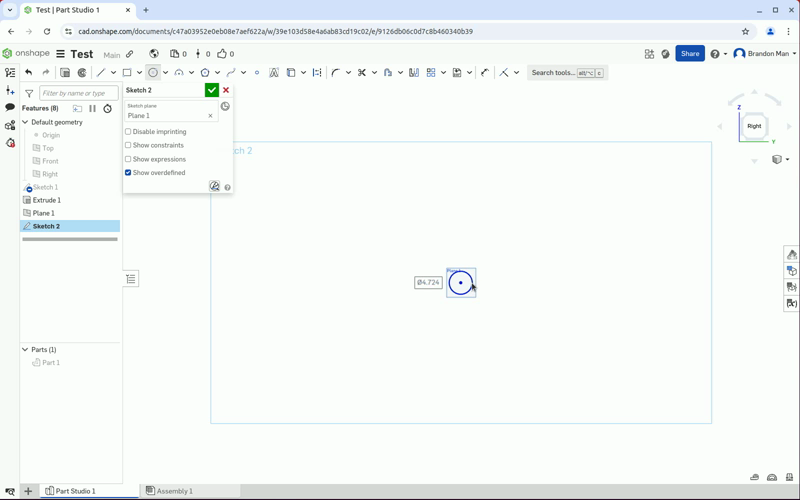
mouse_move(463, 277)
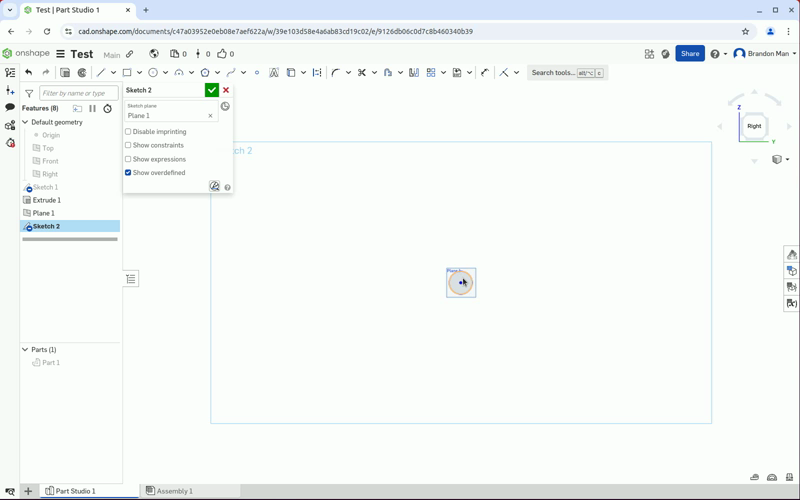
scroll(6)
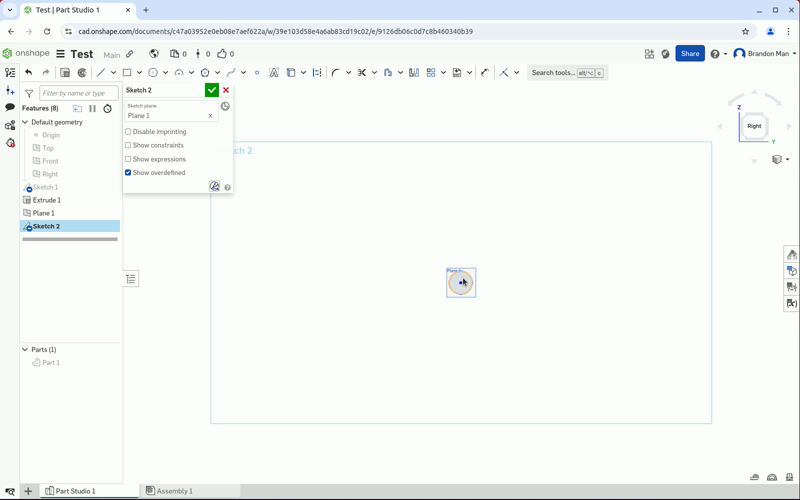
scroll(6)
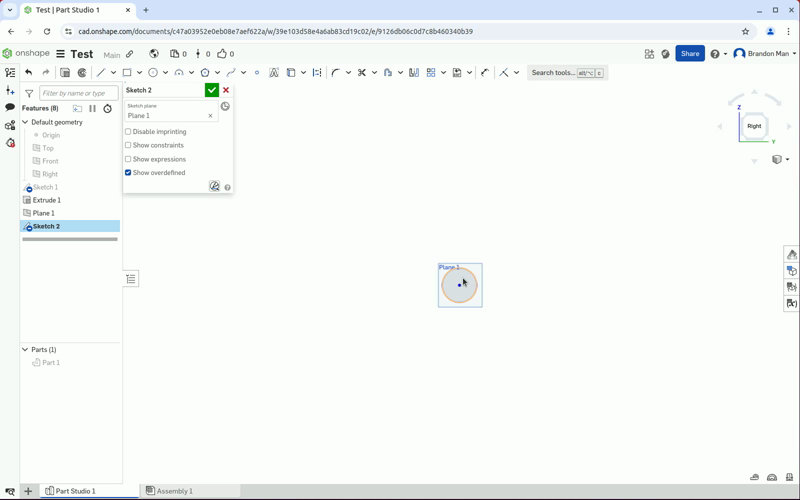
scroll(6)
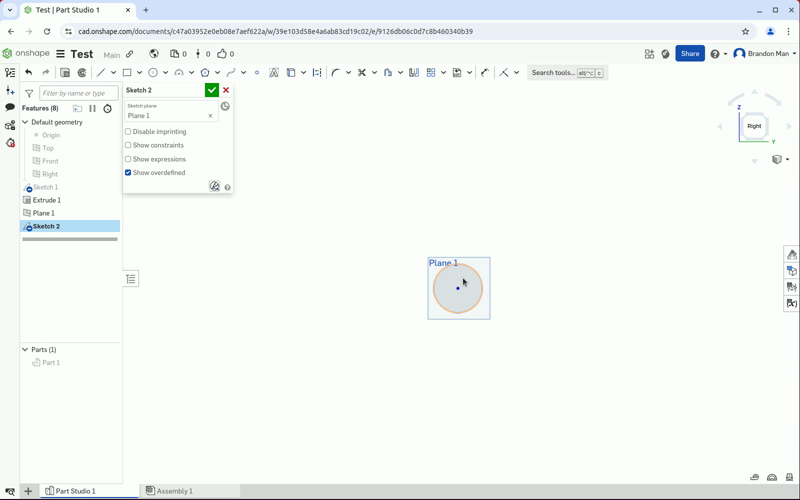
scroll(6)
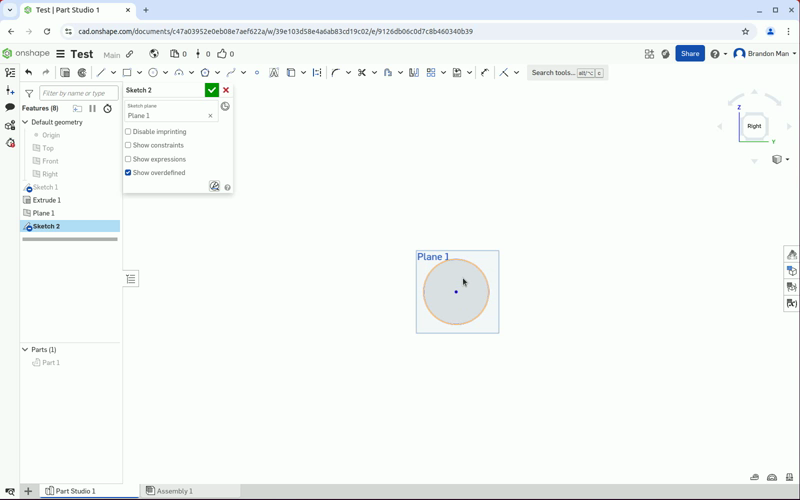
scroll(6)
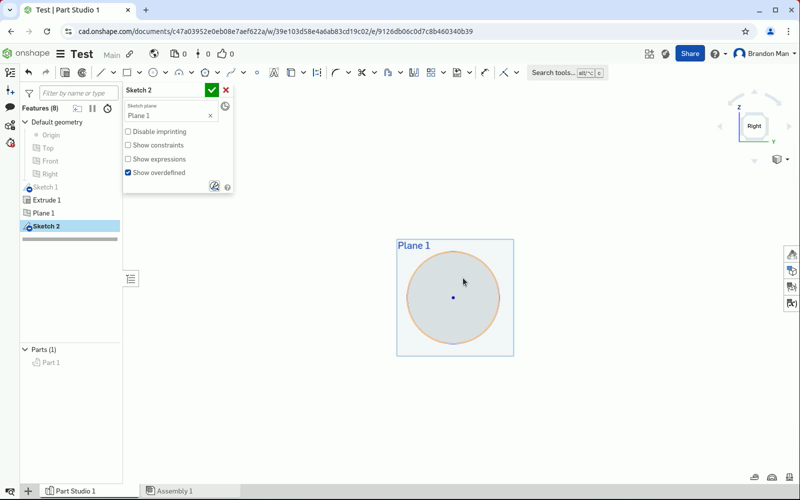
scroll(6)
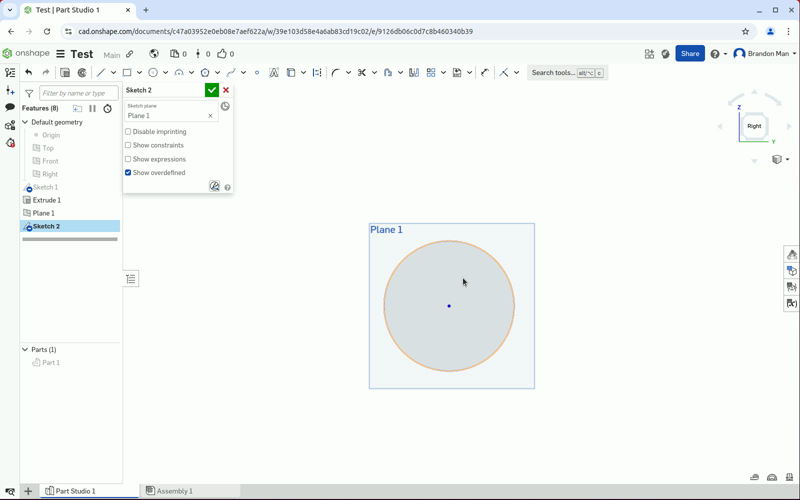
scroll(6)
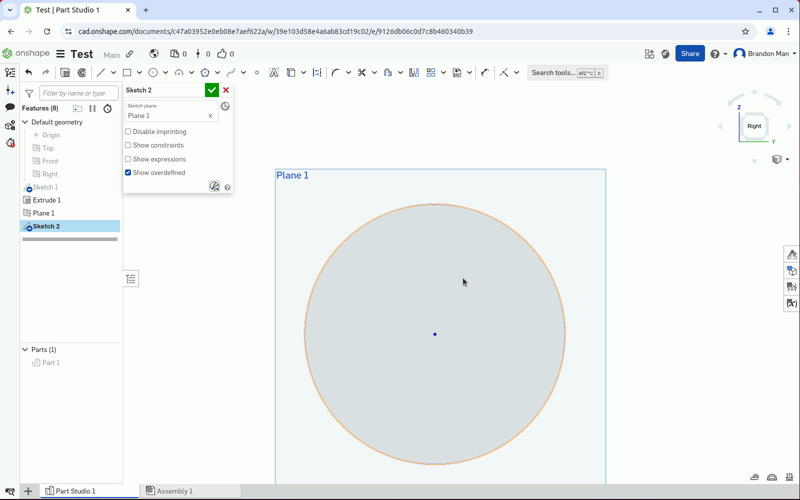
click(463, 277)
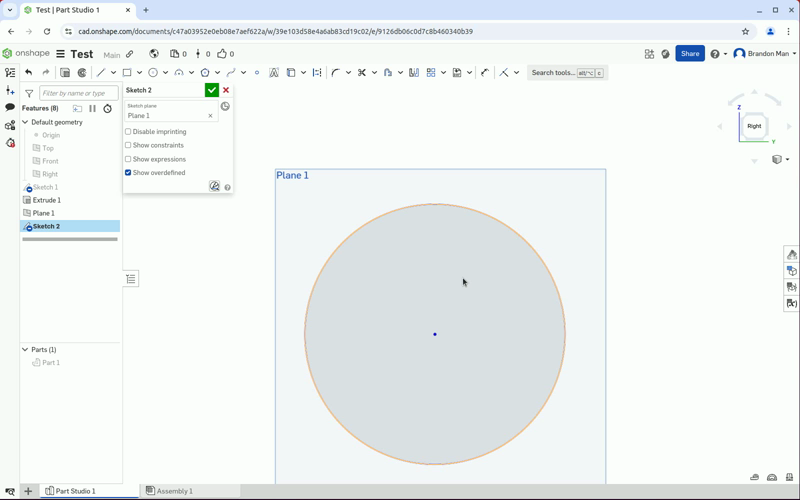
scroll(-6)
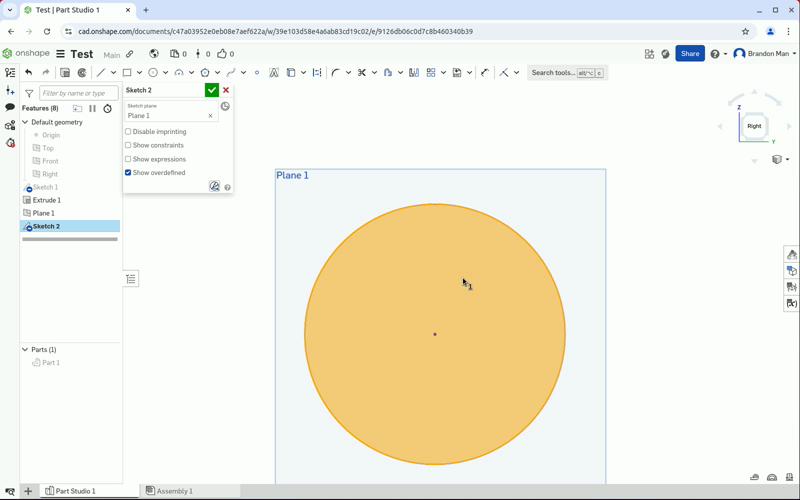
scroll(-6)
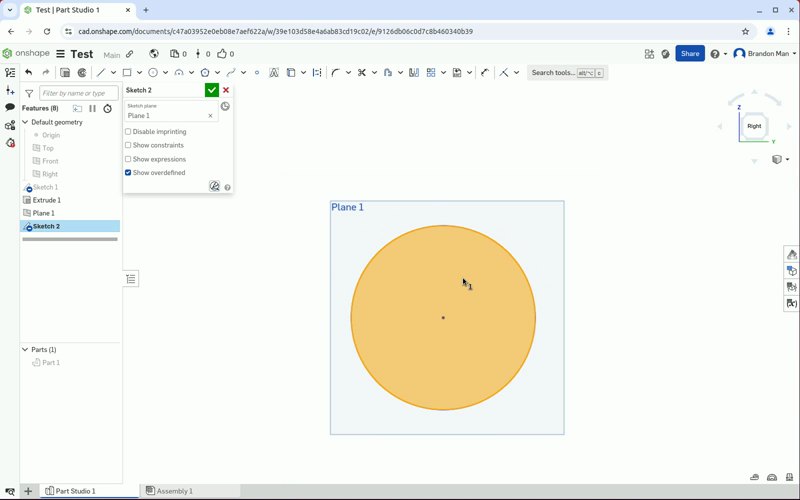
scroll(-6)
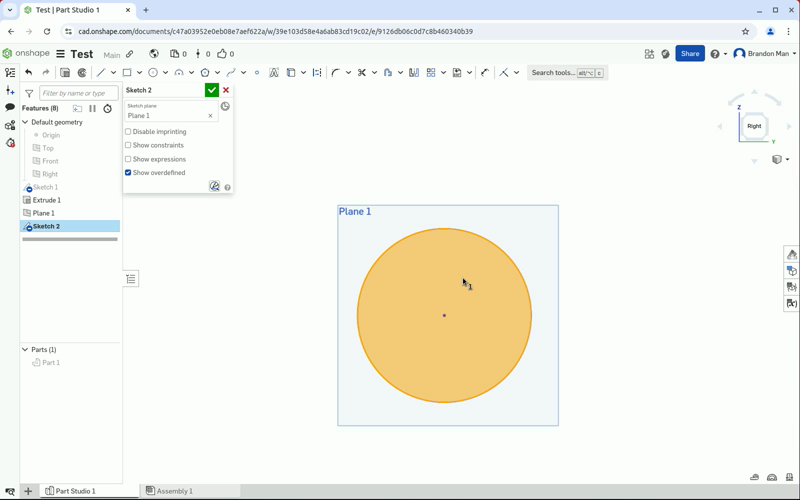
scroll(-6)
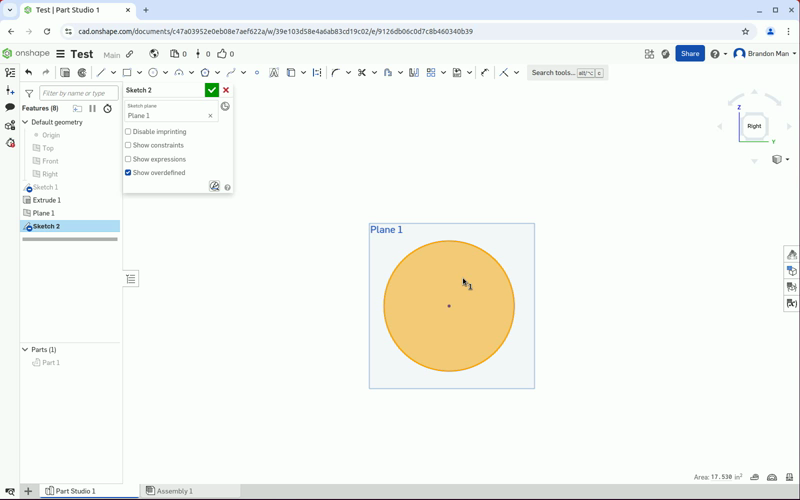
scroll(-6)
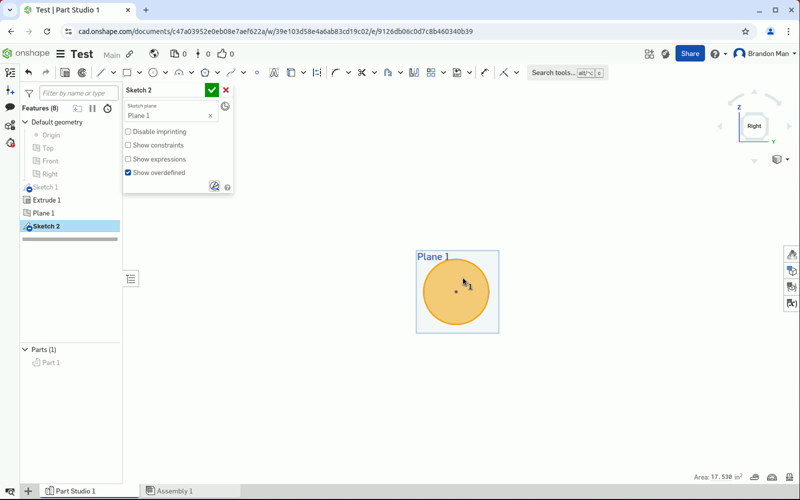
scroll(-6)
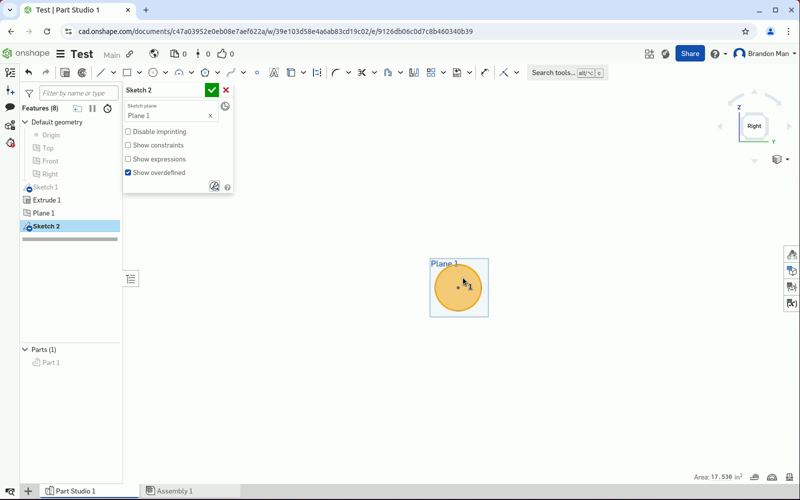
scroll(-6)
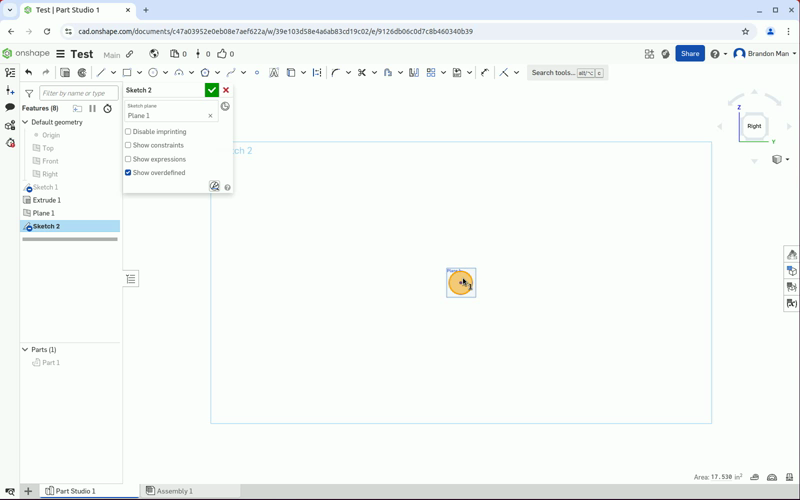
mouse_move(73, 352)
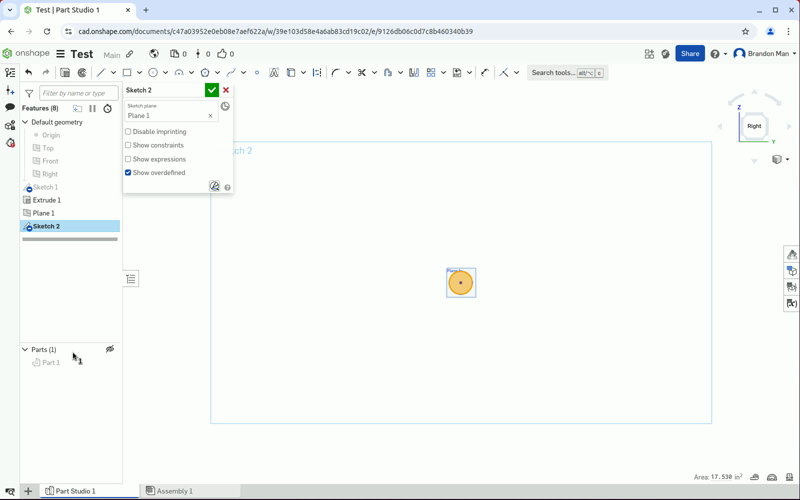
key(shift+y)
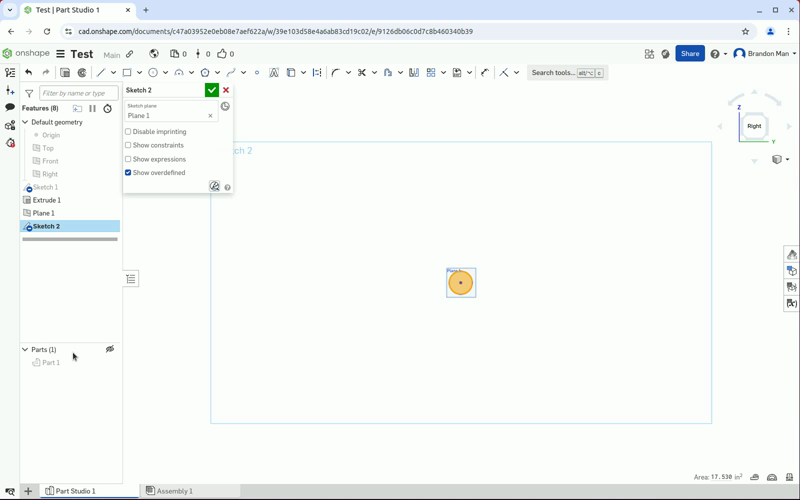
key(shift+e)
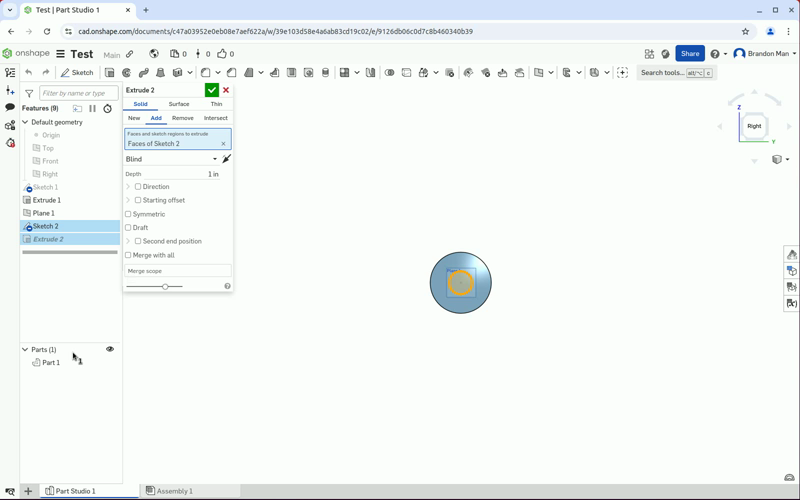
mouse_move(143, 106)
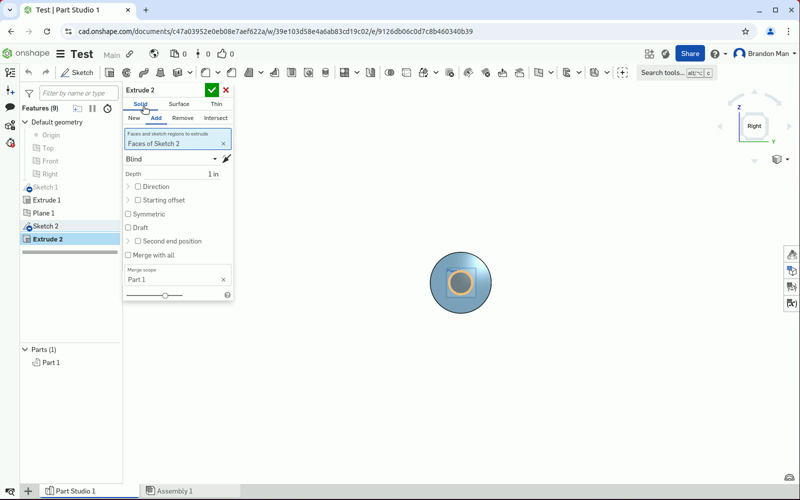
click(143, 106)
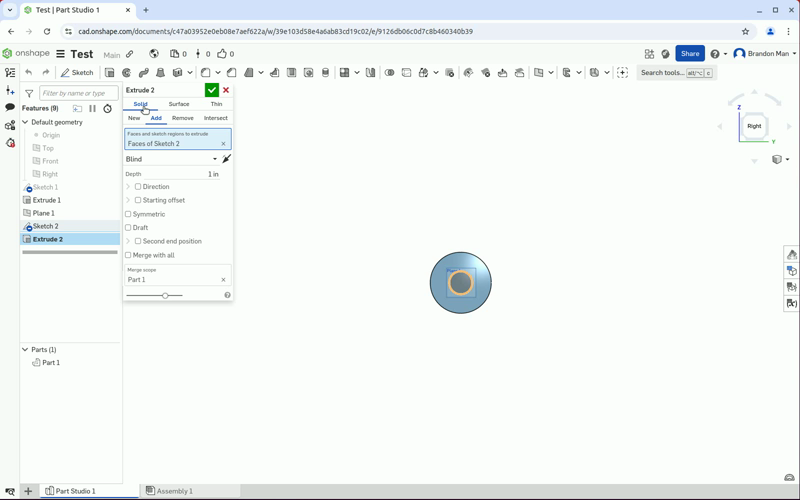
mouse_move(137, 120)
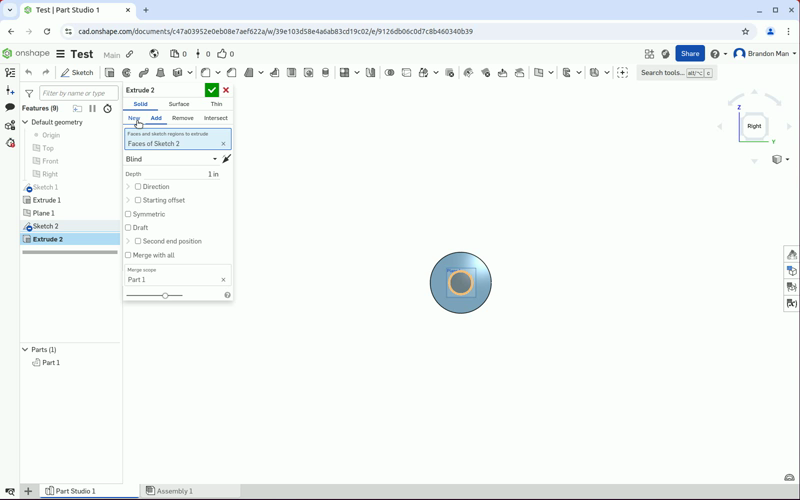
click(137, 120)
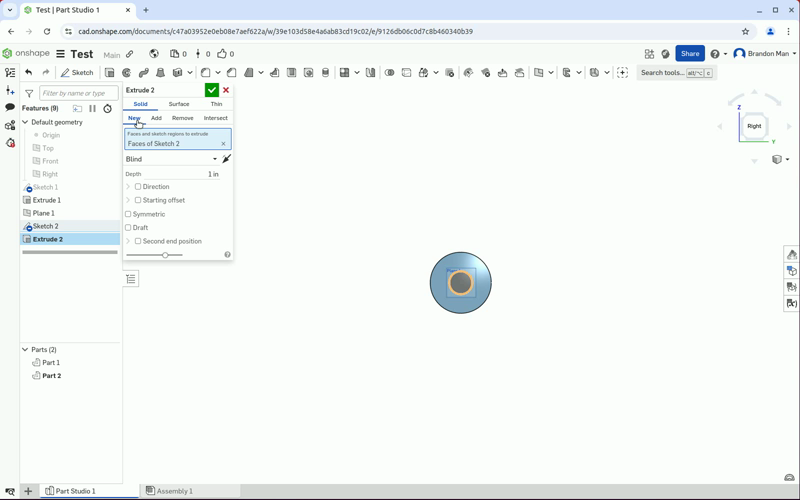
key(tab, 4)
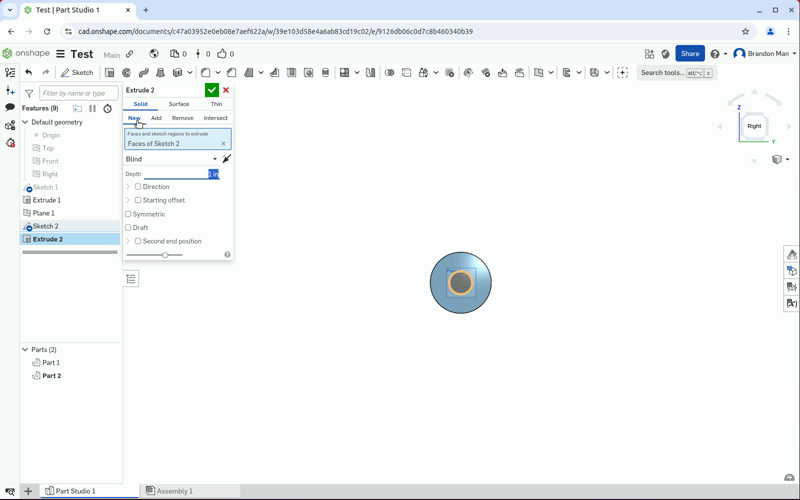
text(7.703)
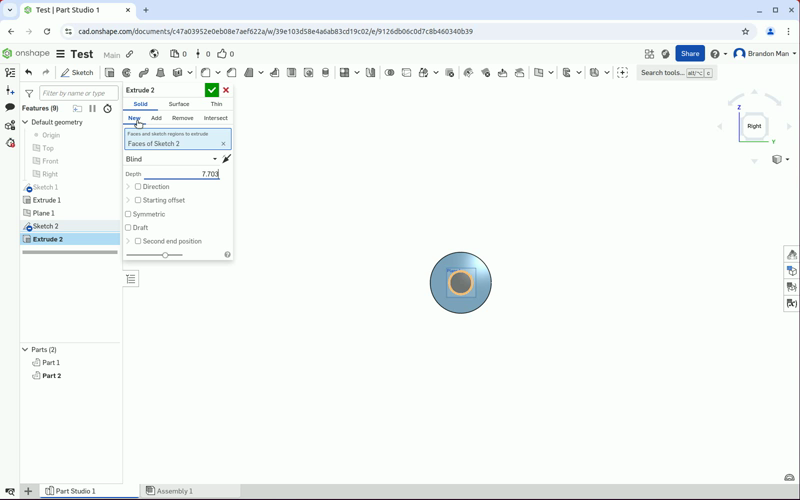
key(enter)
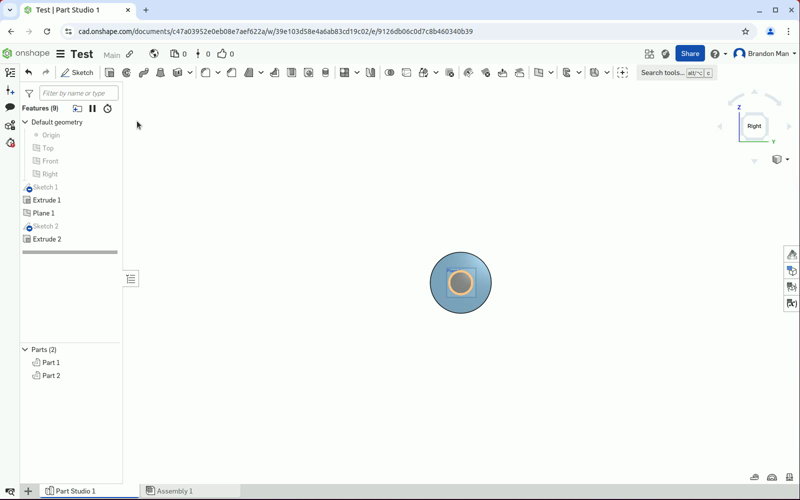
key(shift+h)
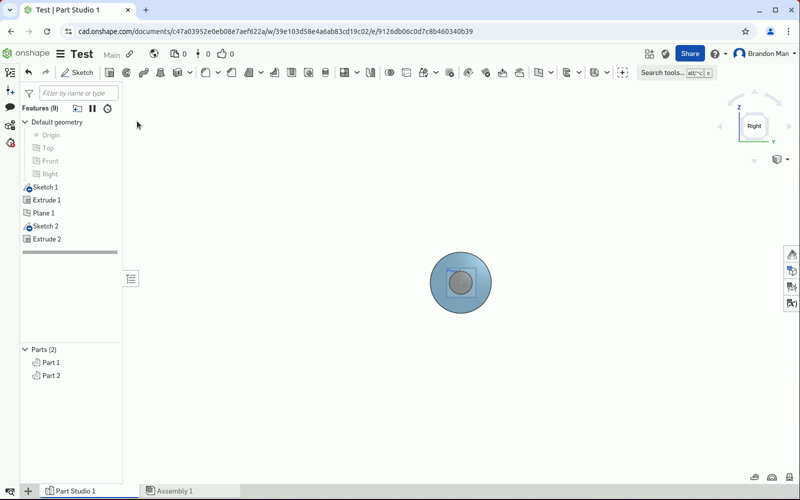
key(shift+h)
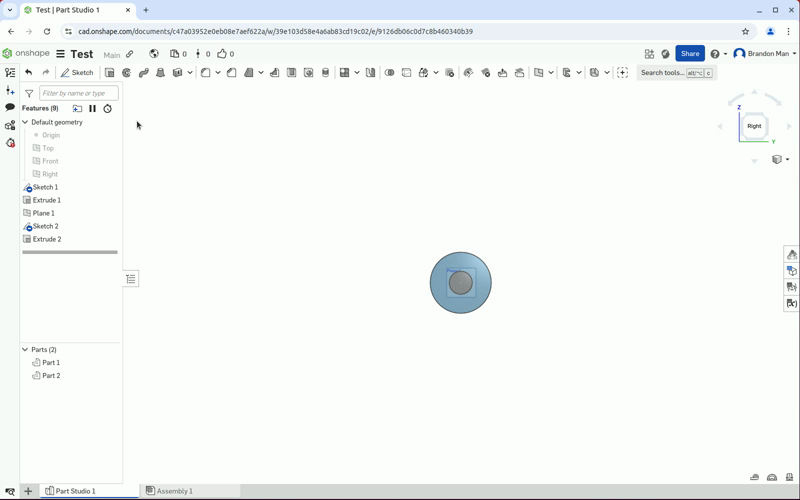
key(shift+7)
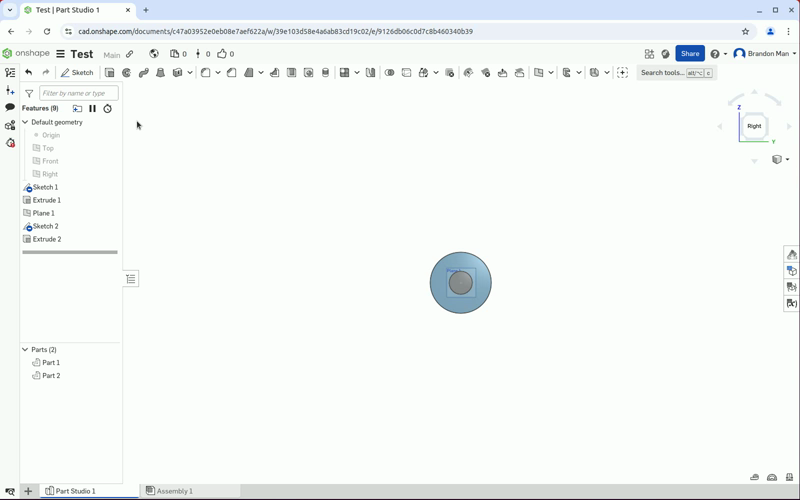
key(right, 2)
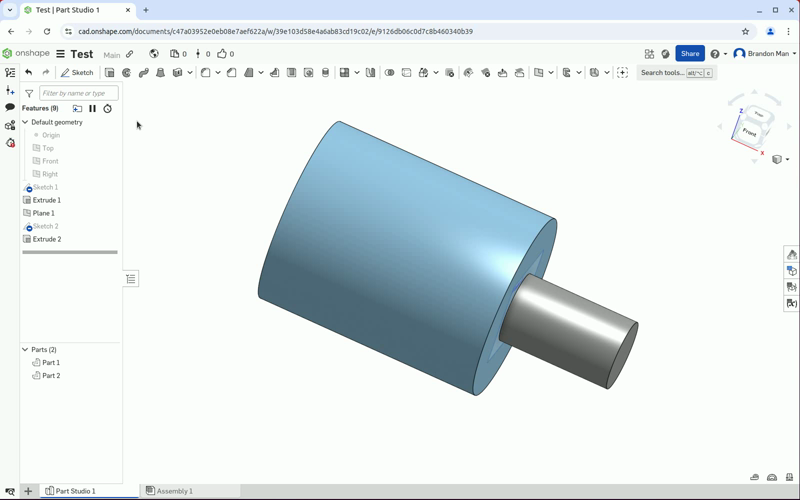
key(down, 2)
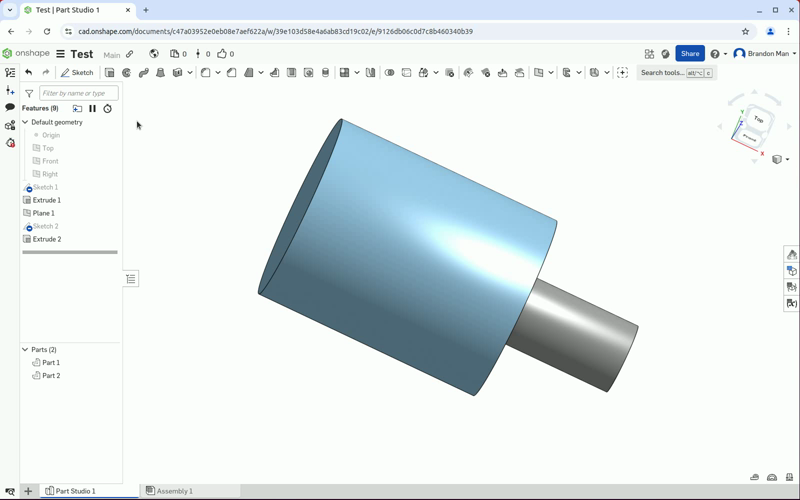
key(up, 2)
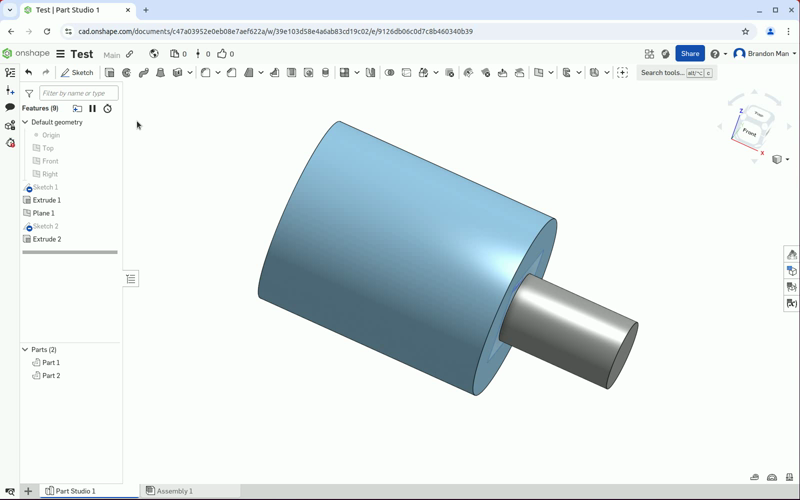
key(left, 2)
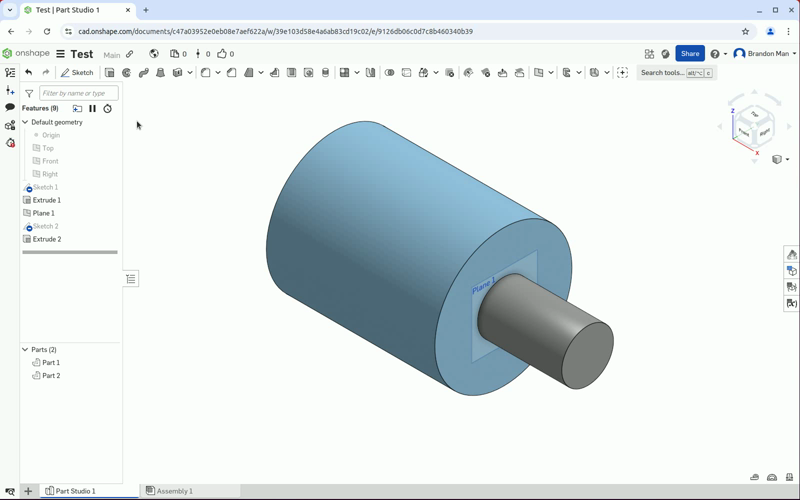
mouse_move(73, 189)
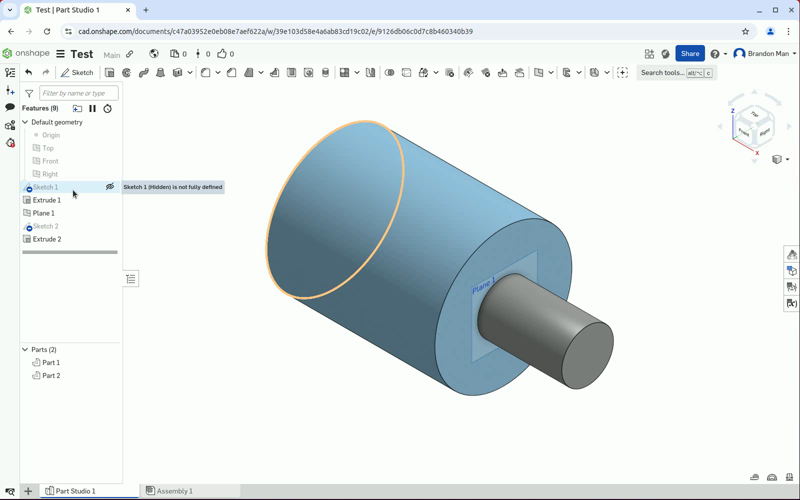
click(73, 189)